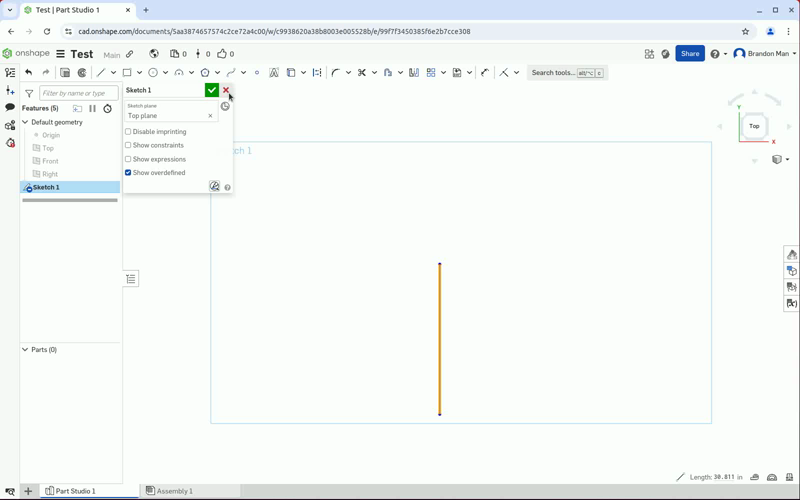
key(shift+h)
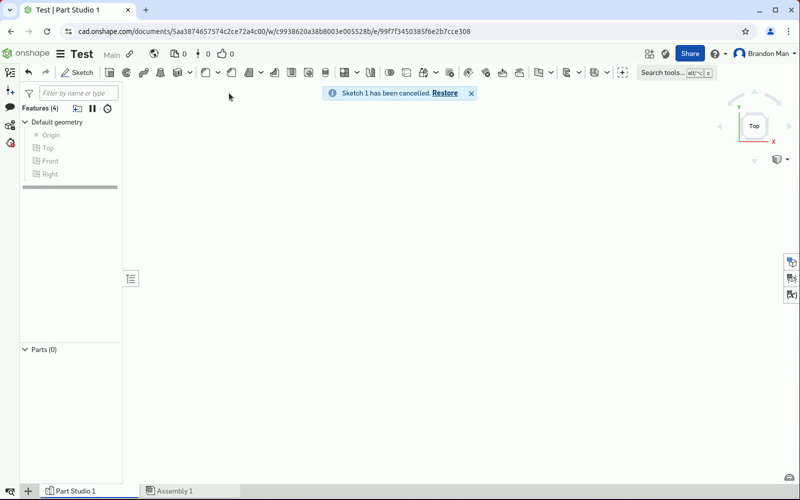
mouse_move(73, 352)
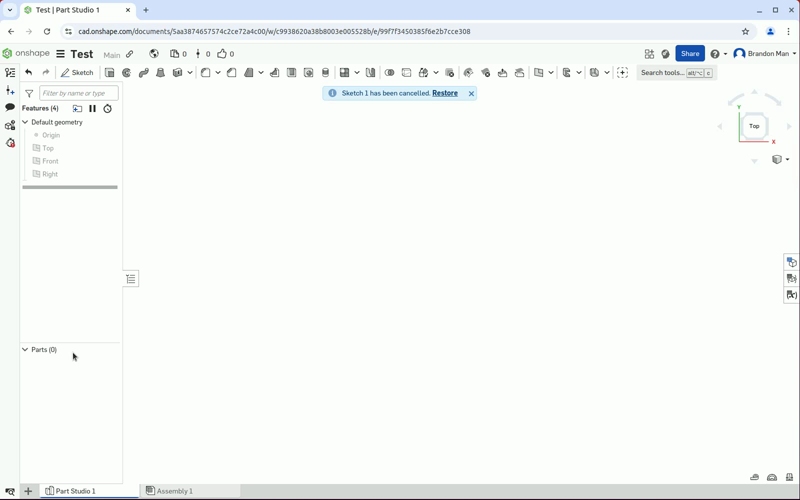
key(y)
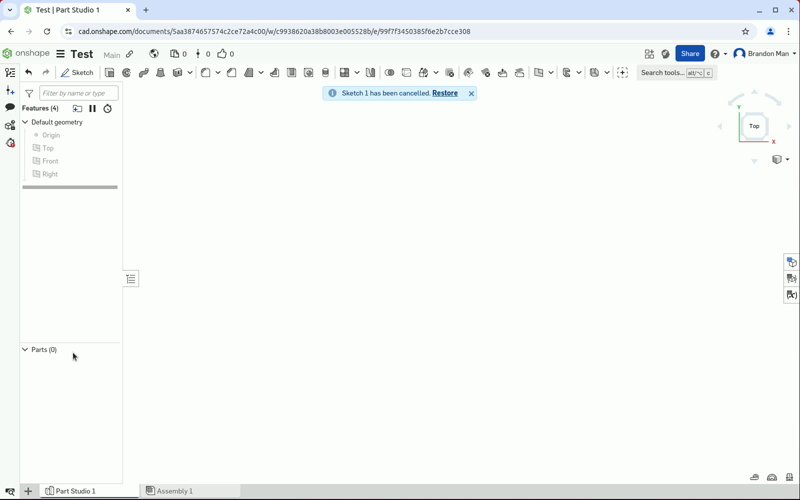
key(shift+p)
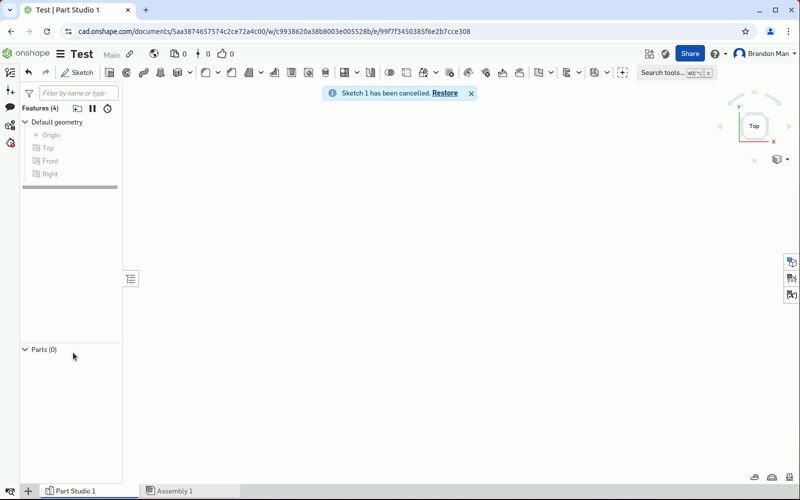
key(space)
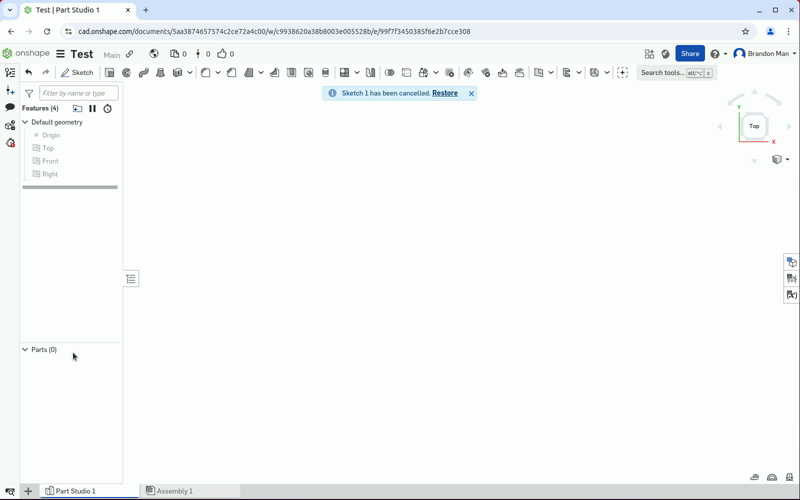
key_down(shift)
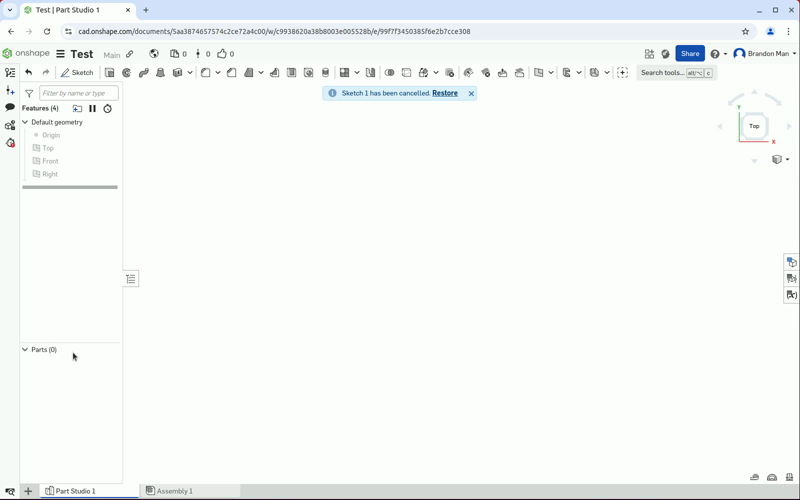
key(up)
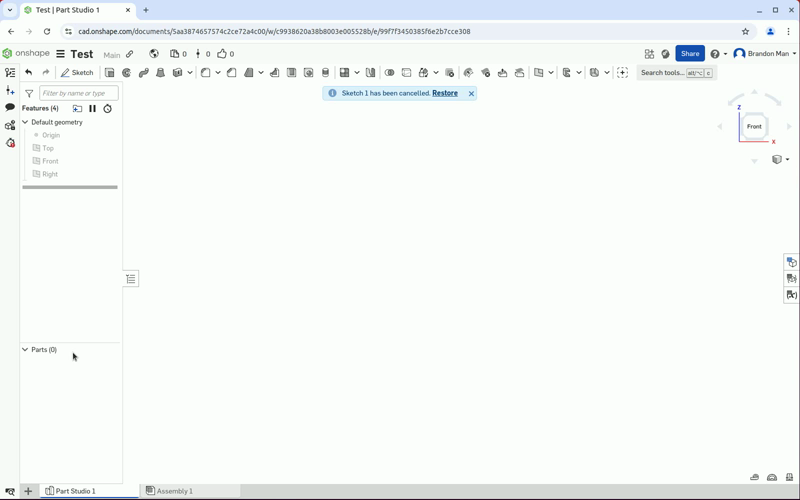
key_up(shift)
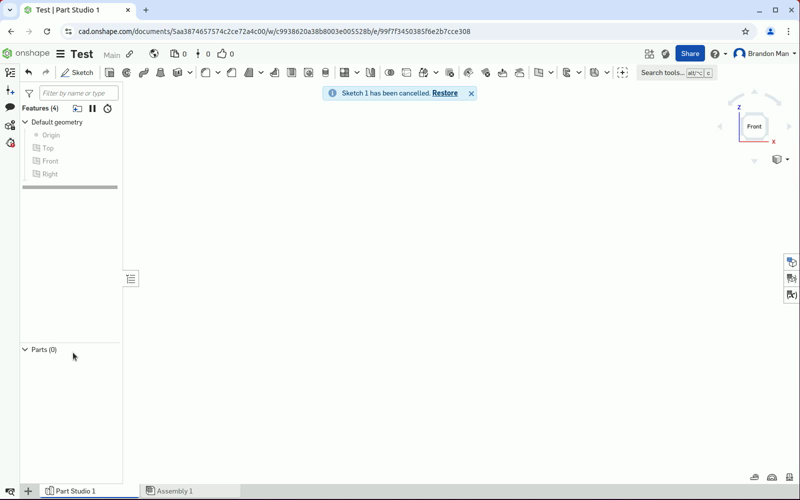
key(space)
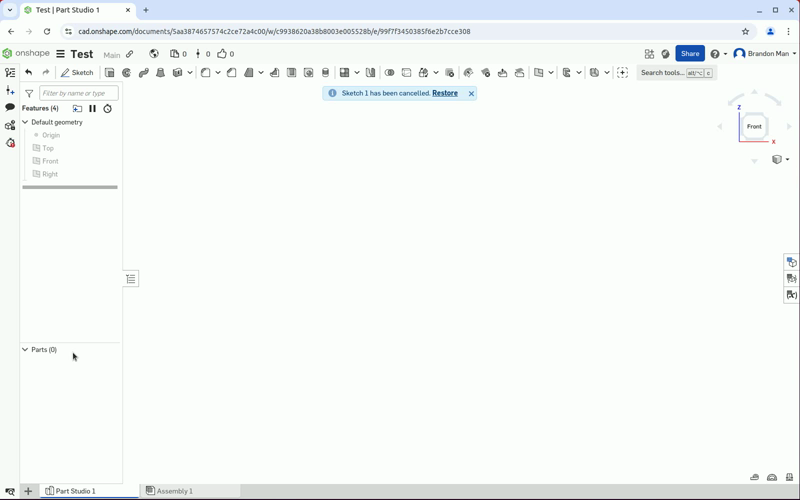
key_down(shift)
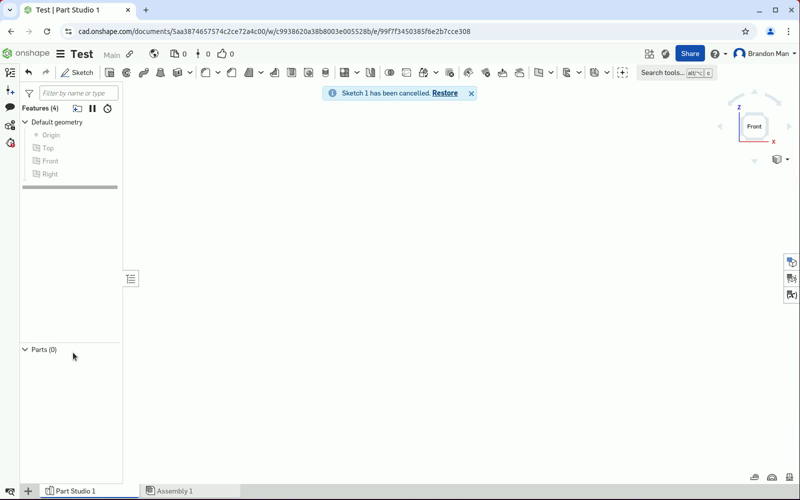
key(left)
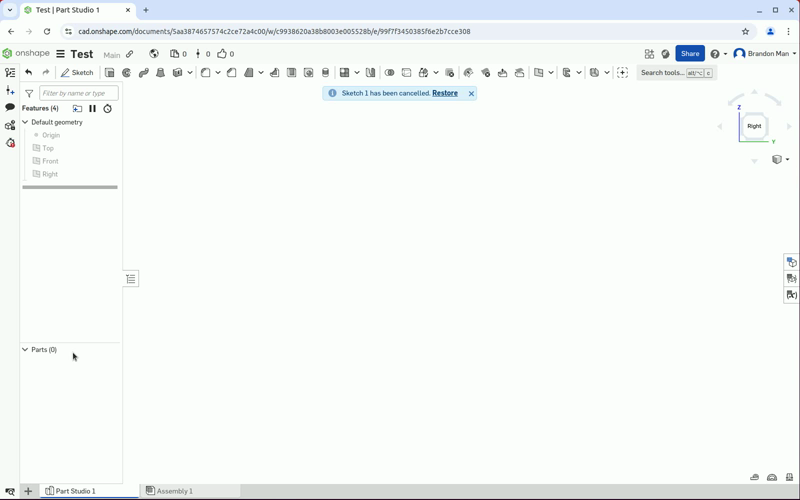
key_up(shift)
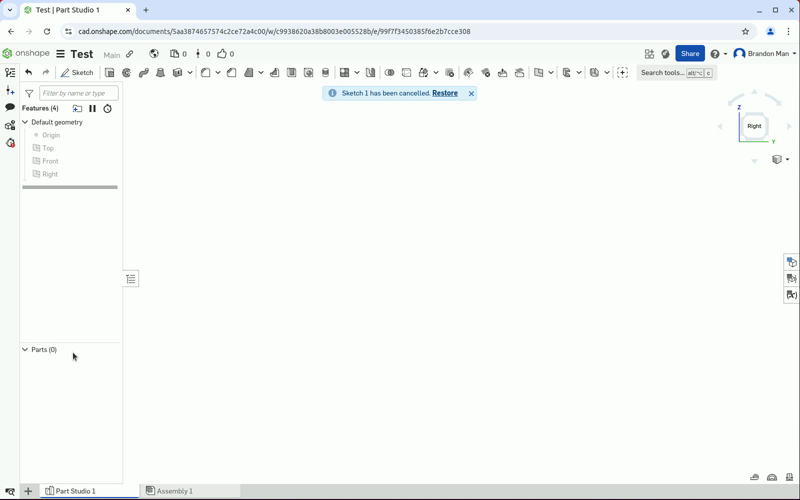
mouse_move(73, 352)
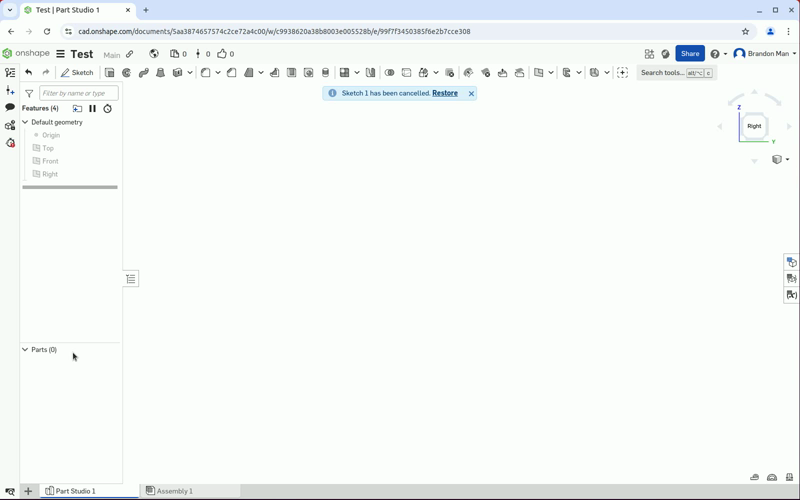
key(shift+y)
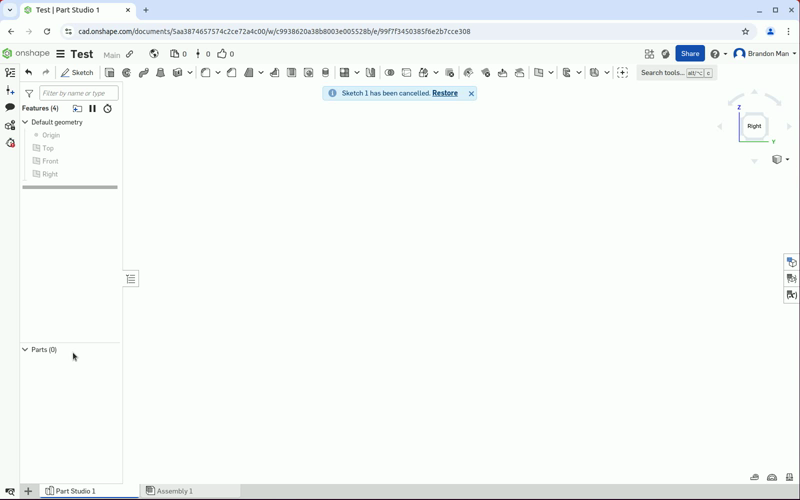
key(shift+s)
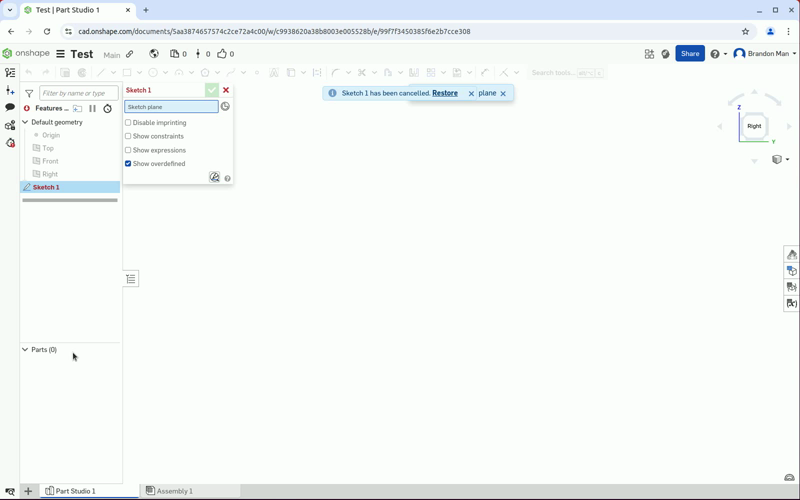
mouse_move(73, 176)
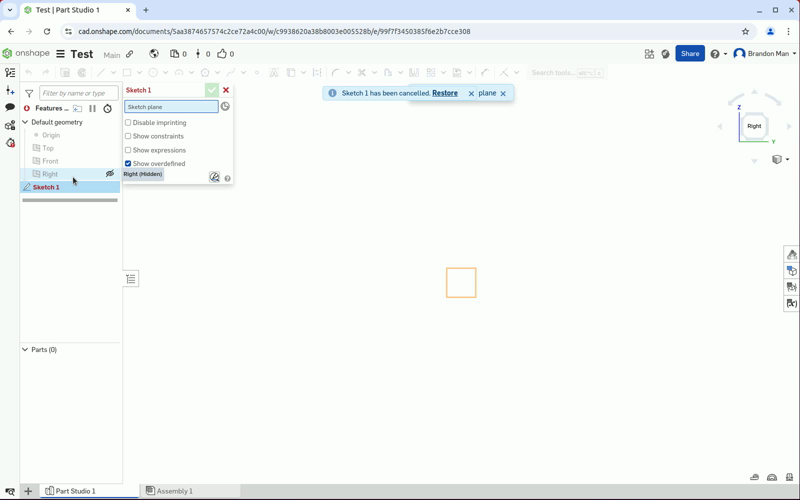
click(73, 176)
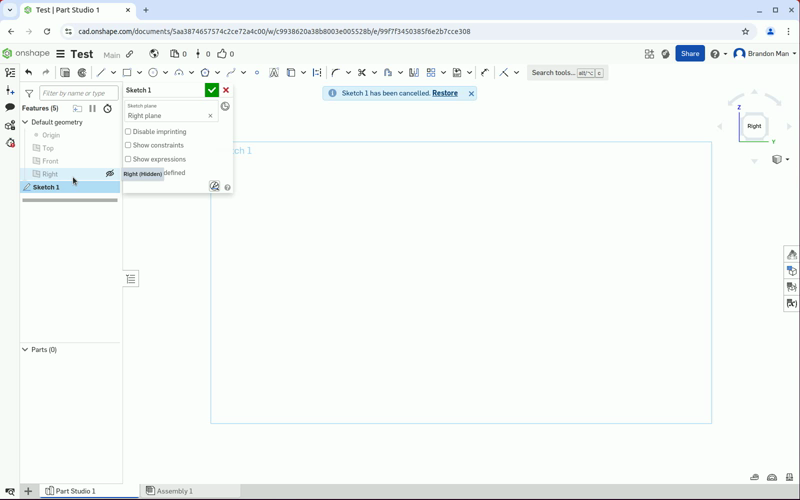
mouse_move(73, 352)
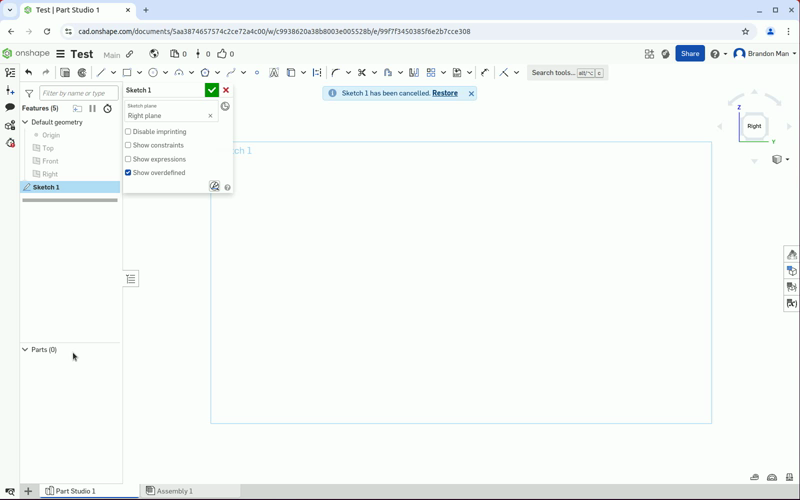
key(y)
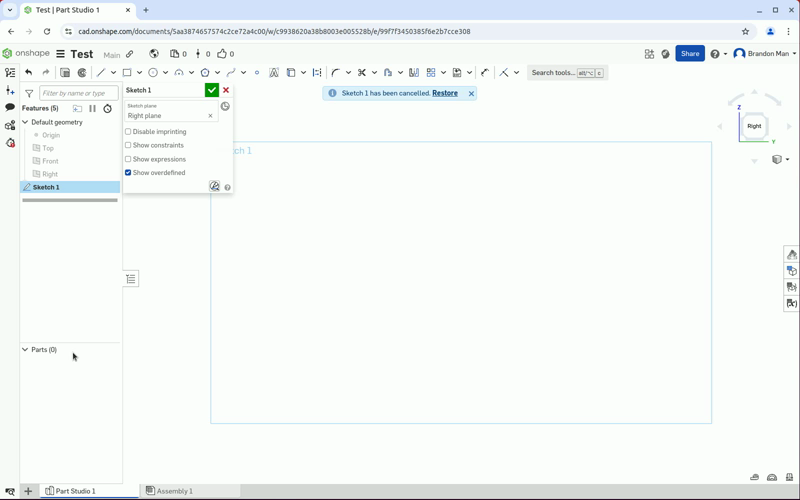
key(a)
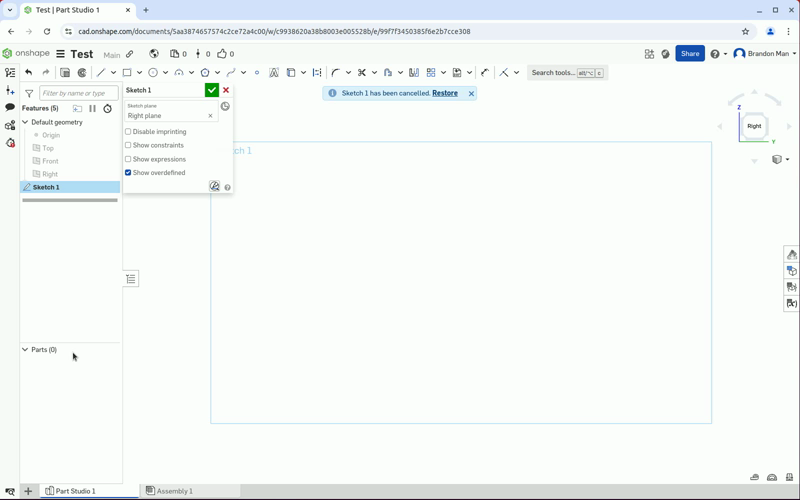
key_down(shift)
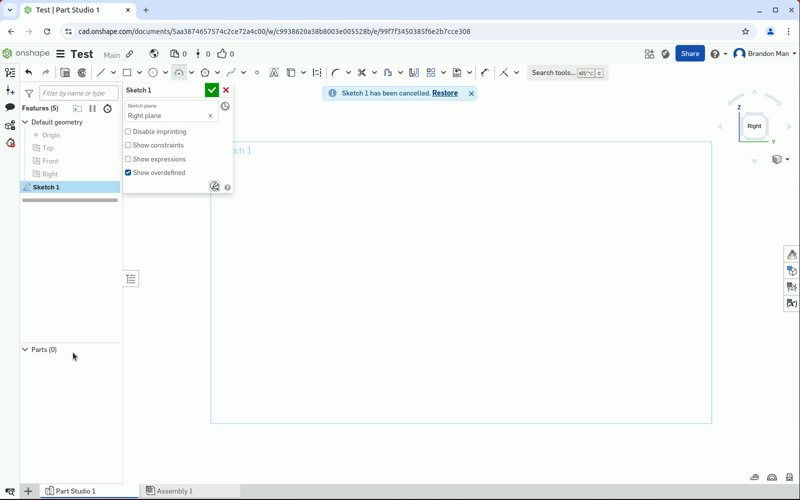
mouse_move(397, 339)
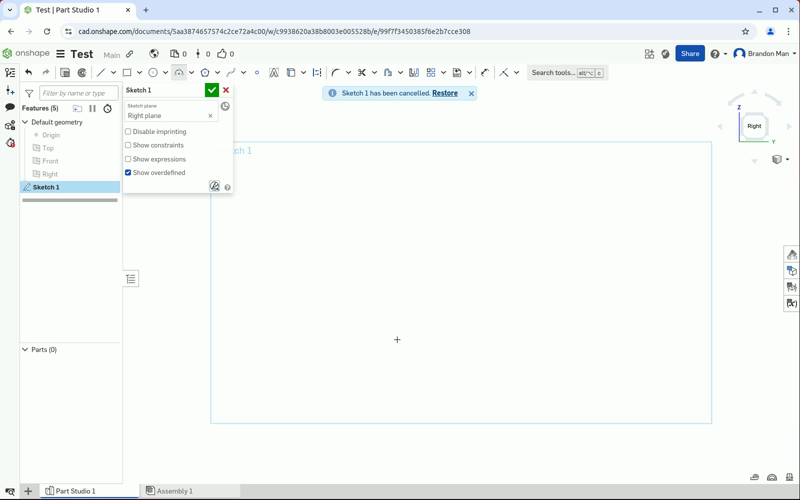
click(397, 339)
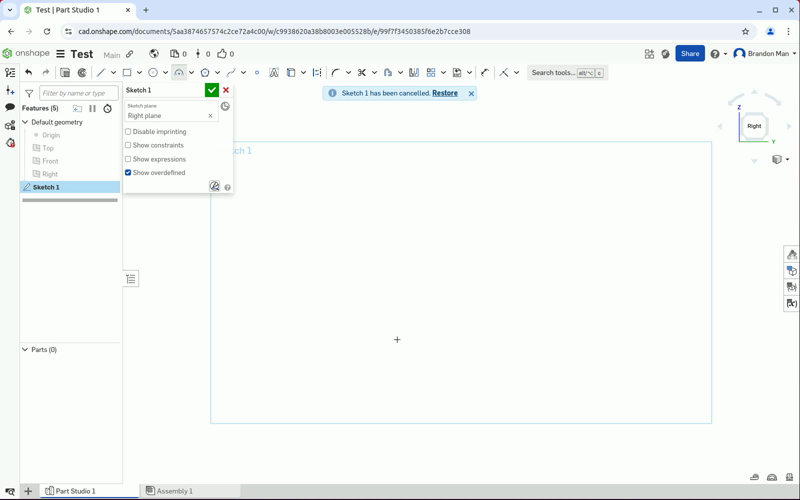
key_up(shift)
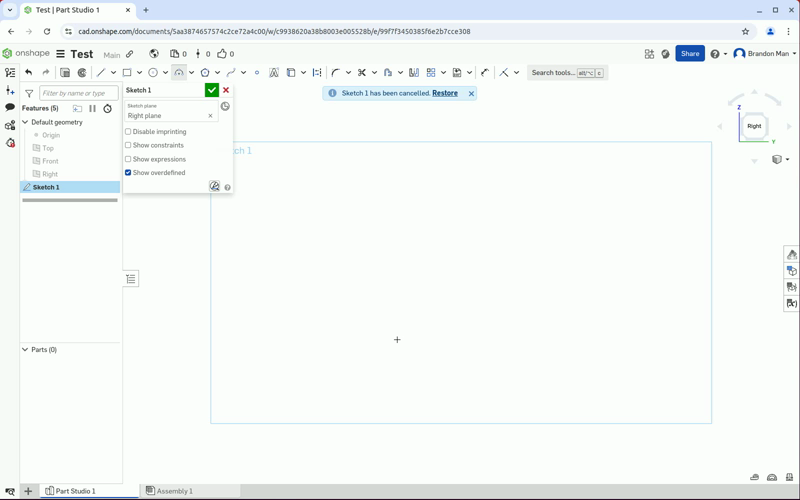
key_down(shift)
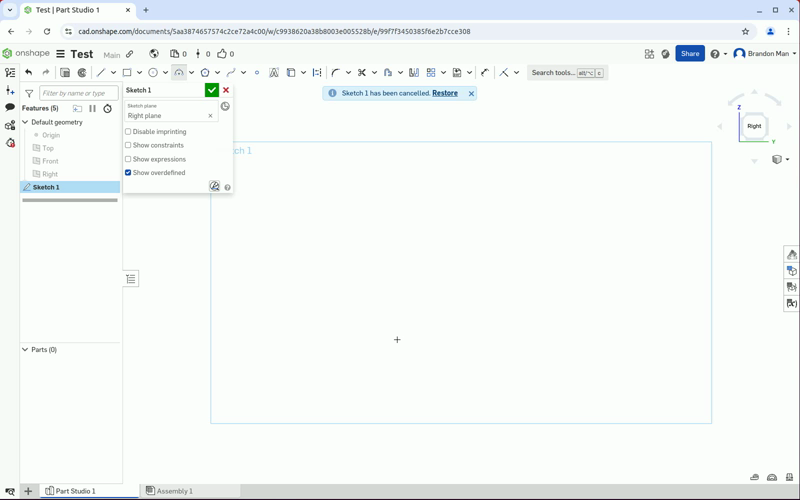
mouse_move(461, 367)
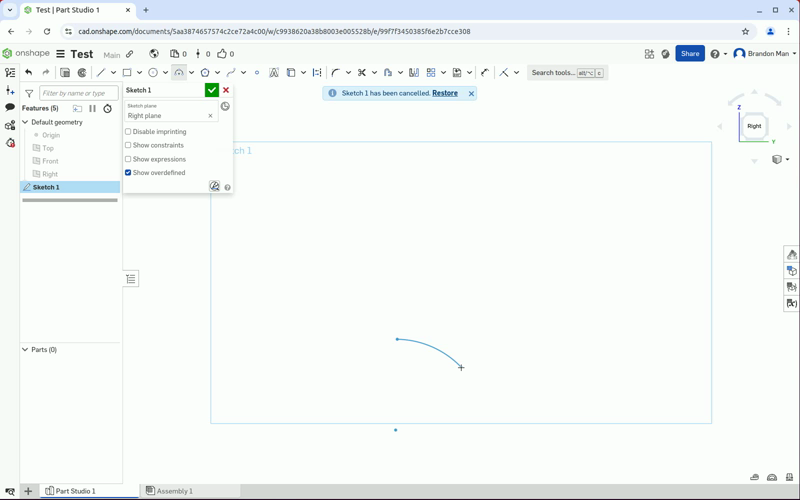
click(461, 367)
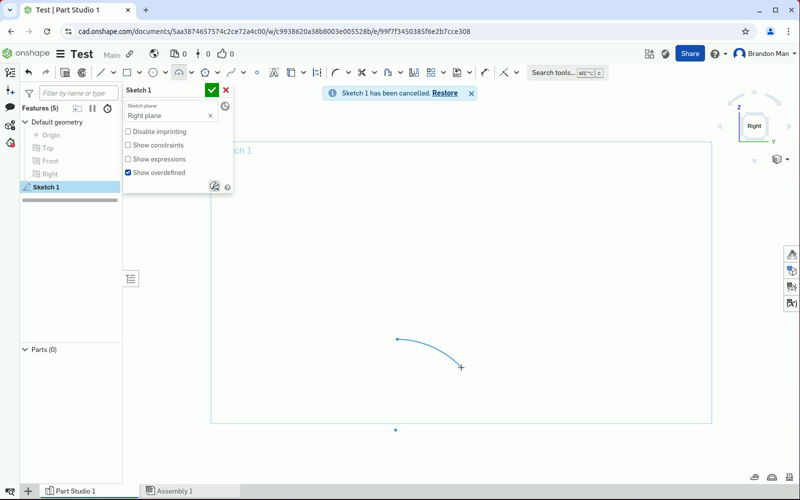
mouse_move(426, 360)
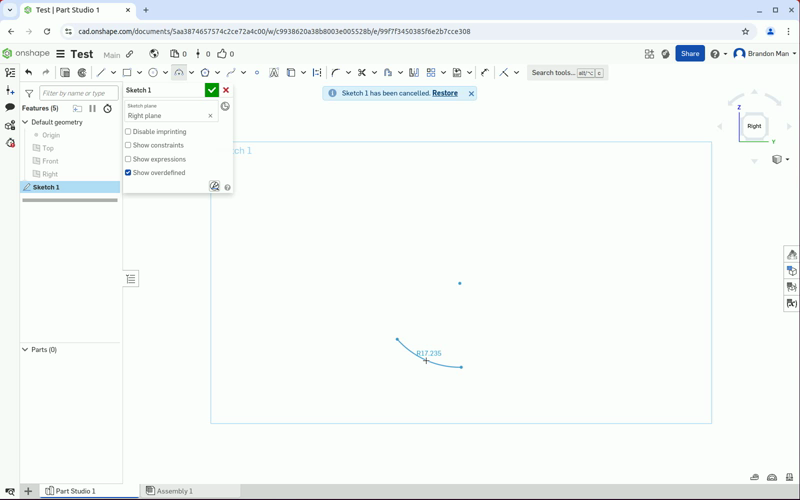
click(426, 360)
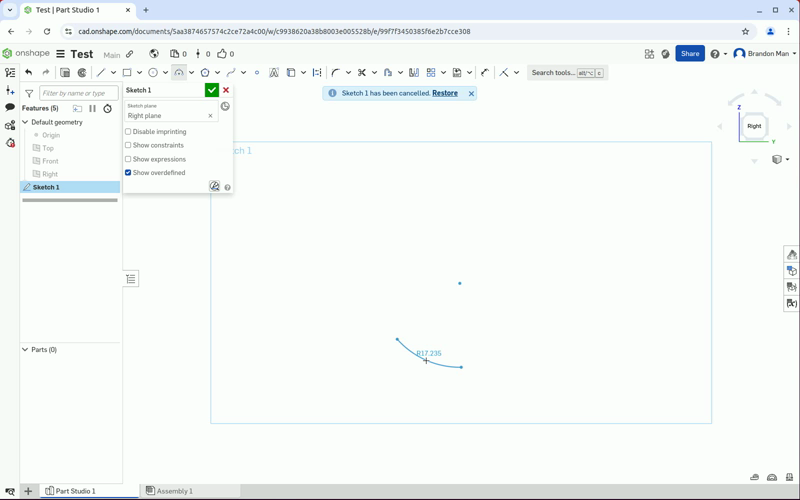
key_up(shift)
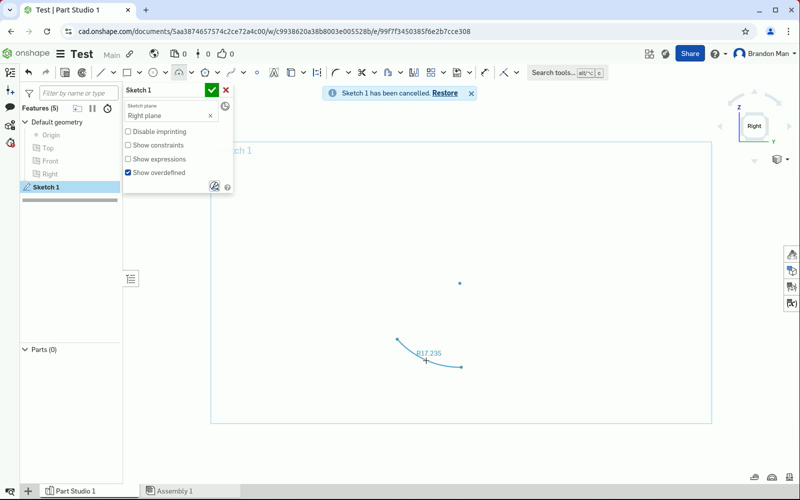
key(esc)
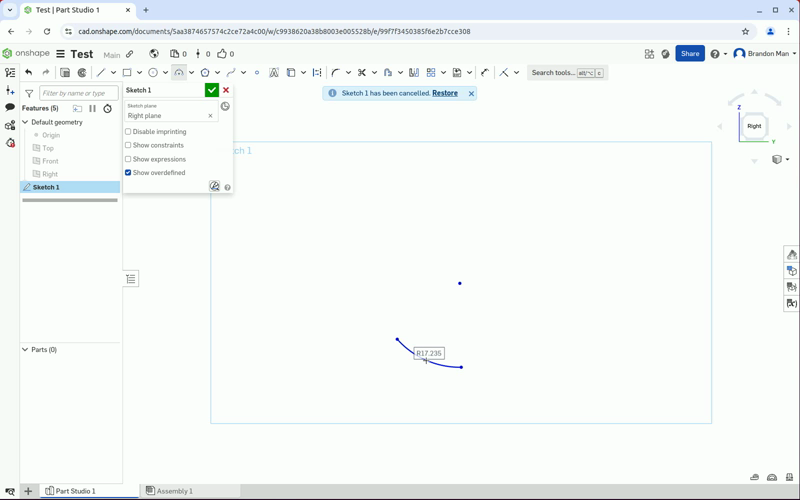
key(l)
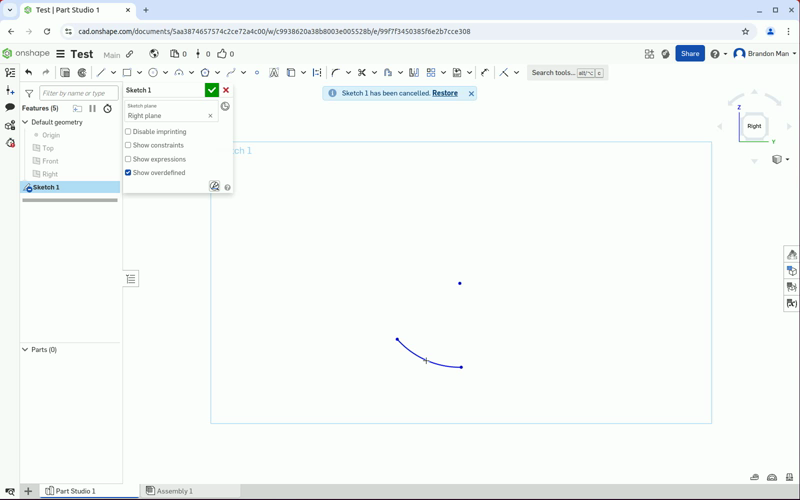
mouse_move(461, 367)
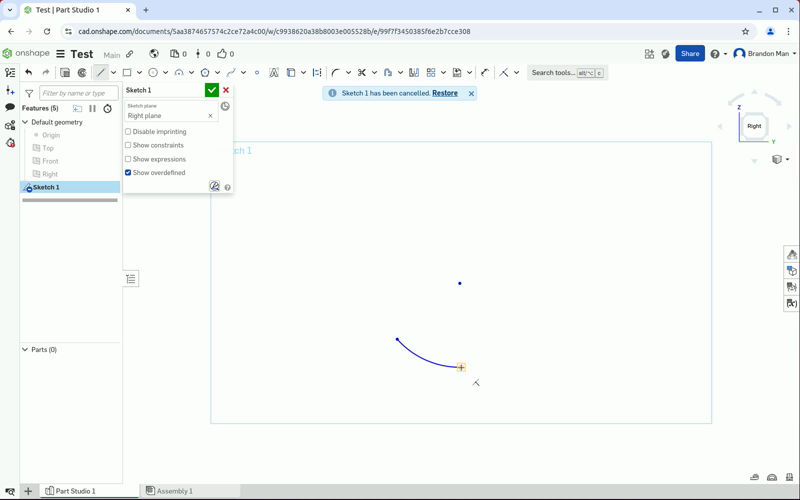
click(461, 367)
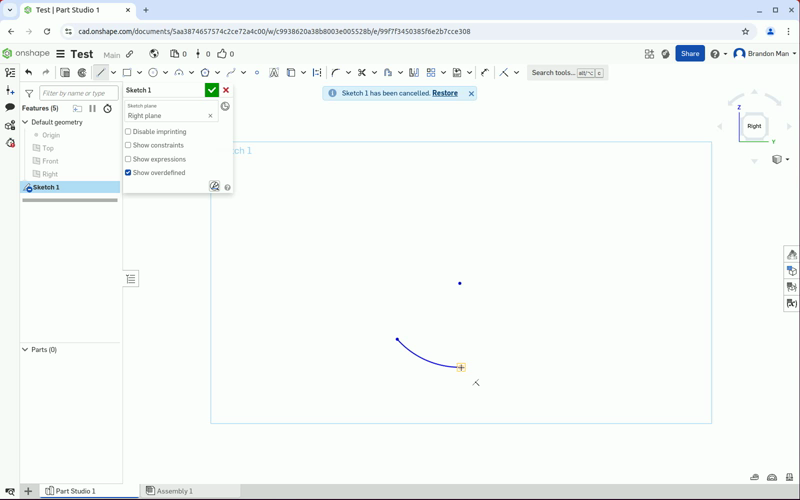
key_down(shift)
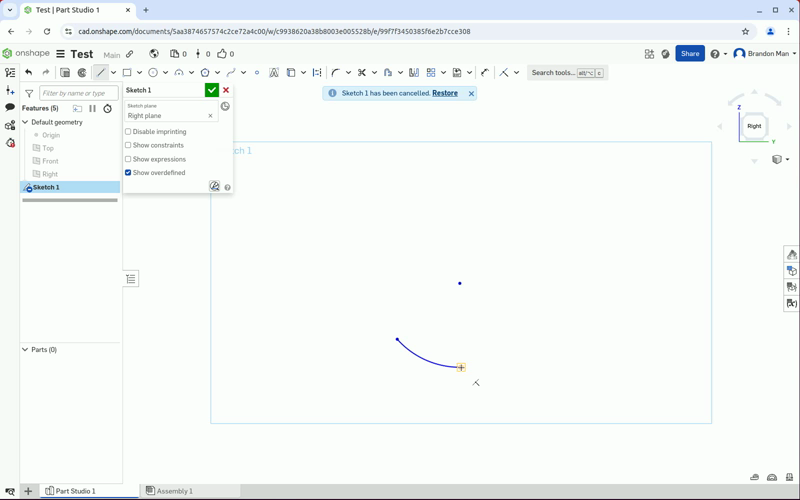
mouse_move(491, 367)
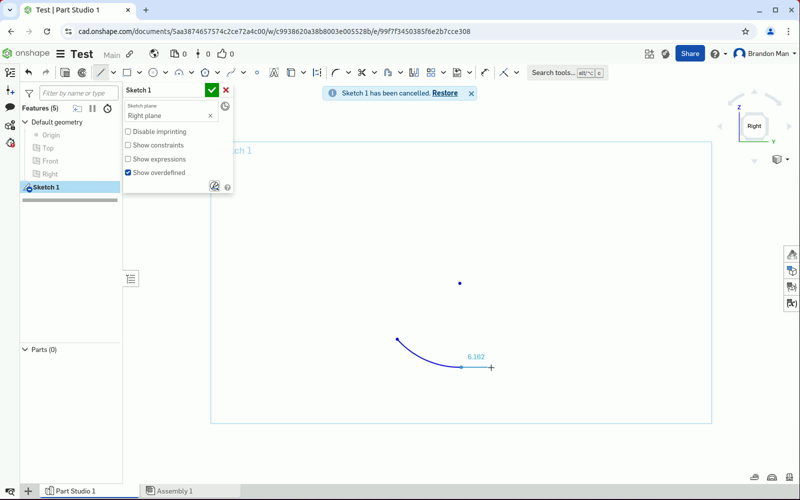
mouse_move(461, 311)
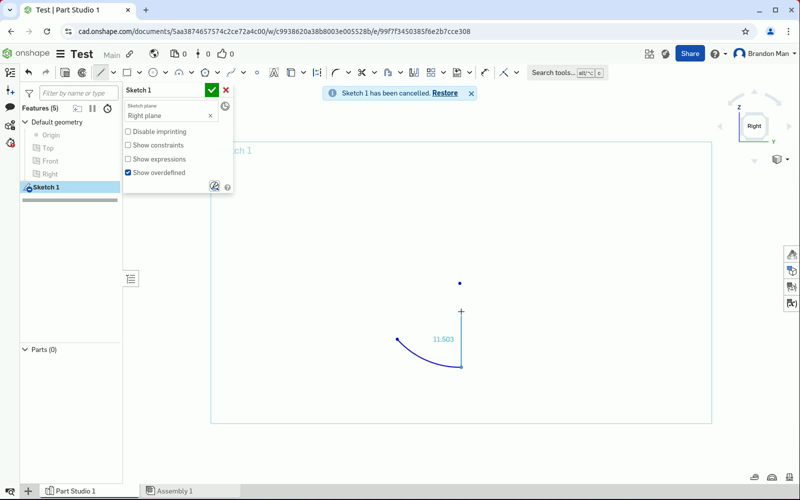
click(461, 311)
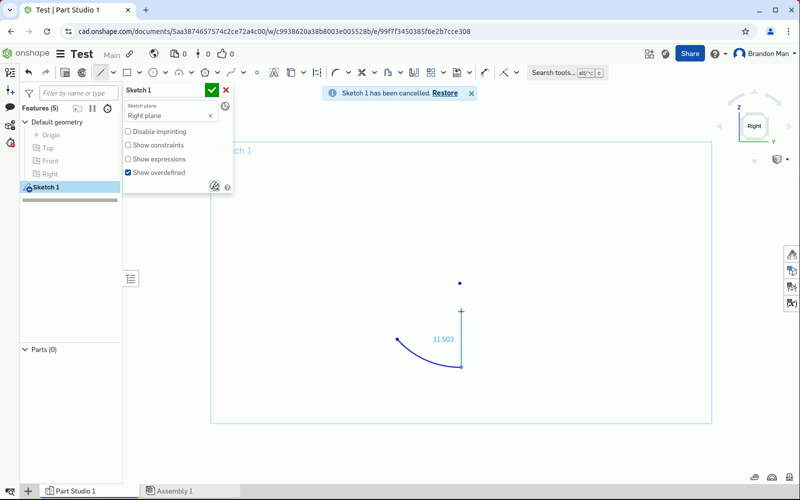
key_up(shift)
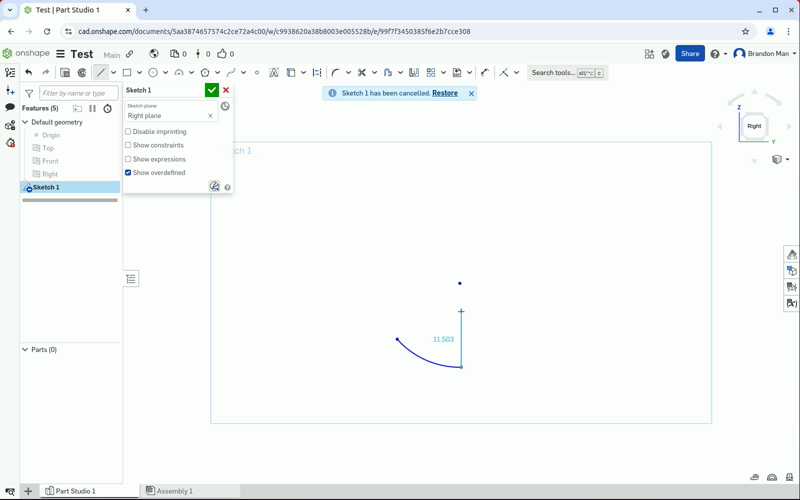
key(esc)
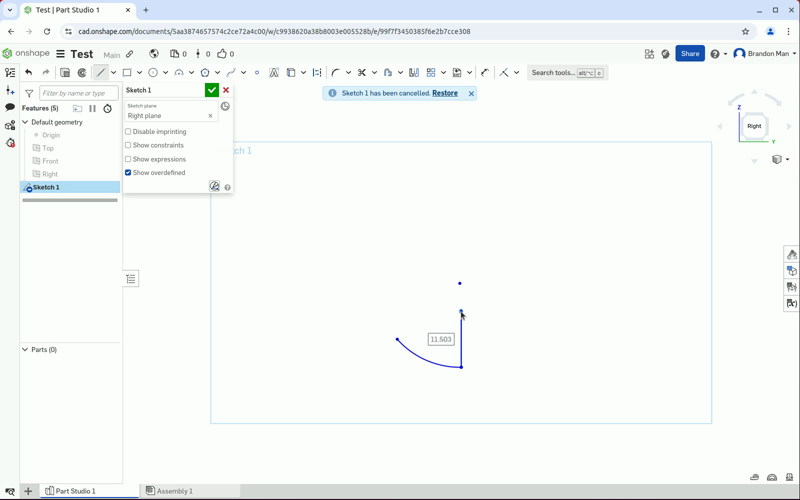
key(a)
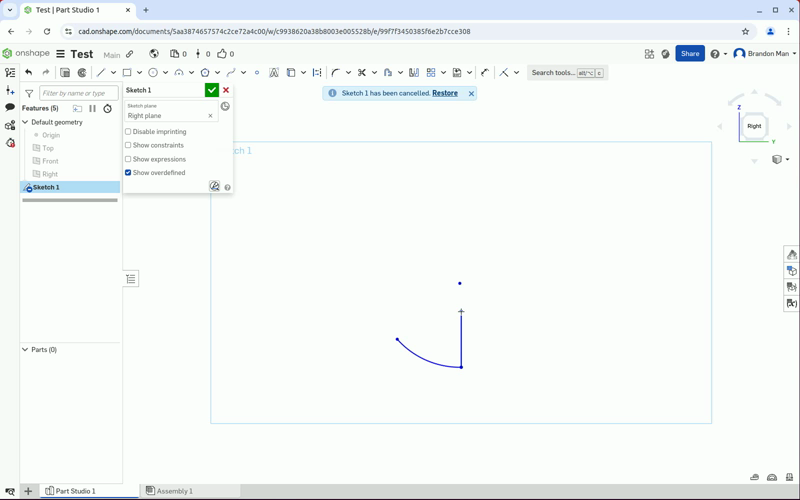
mouse_move(461, 311)
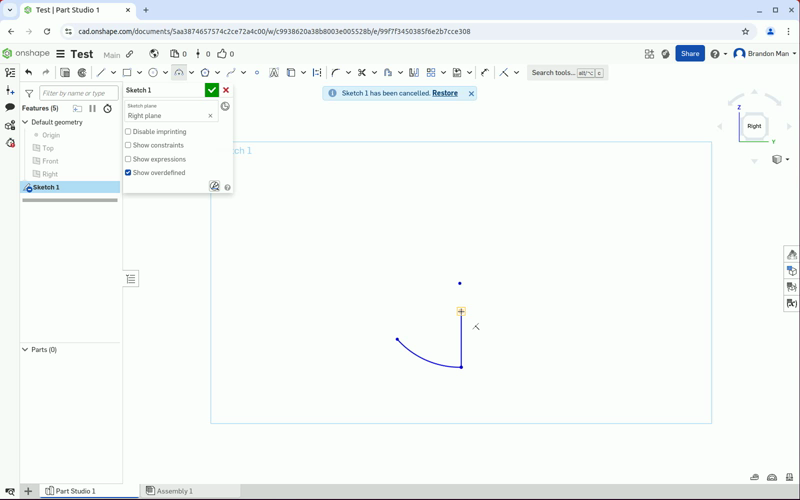
click(461, 311)
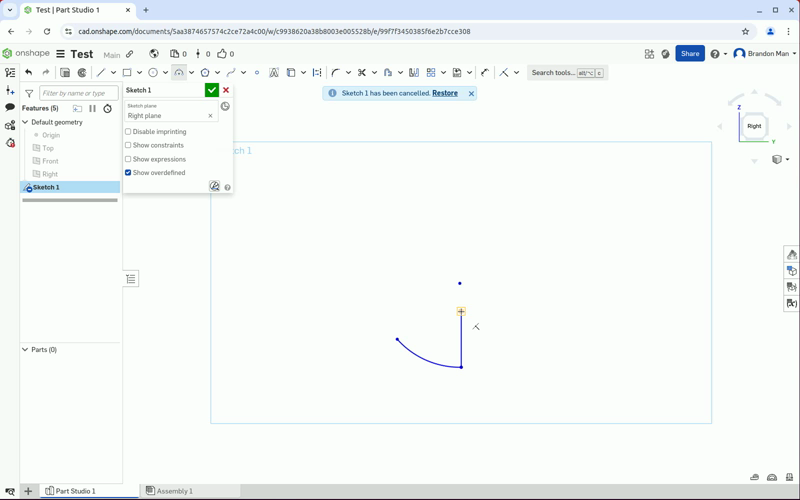
key_down(shift)
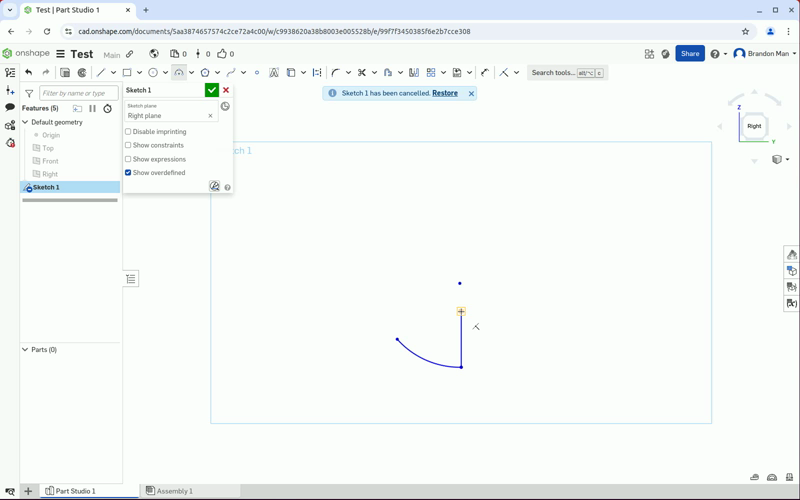
mouse_move(433, 282)
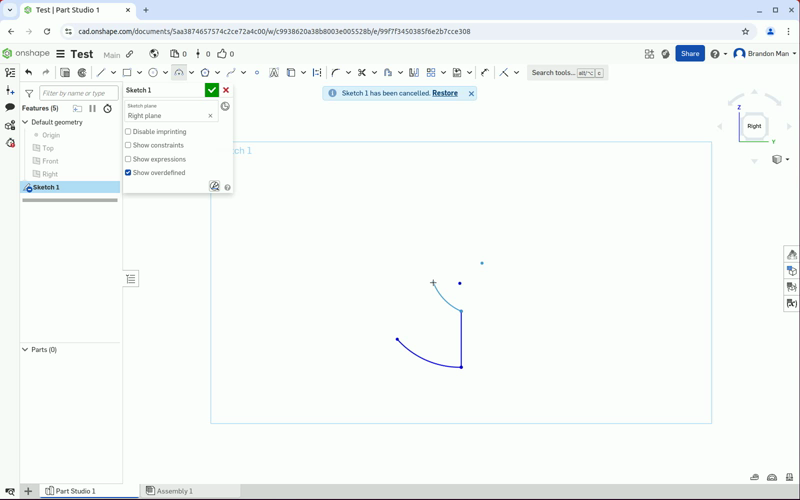
click(433, 282)
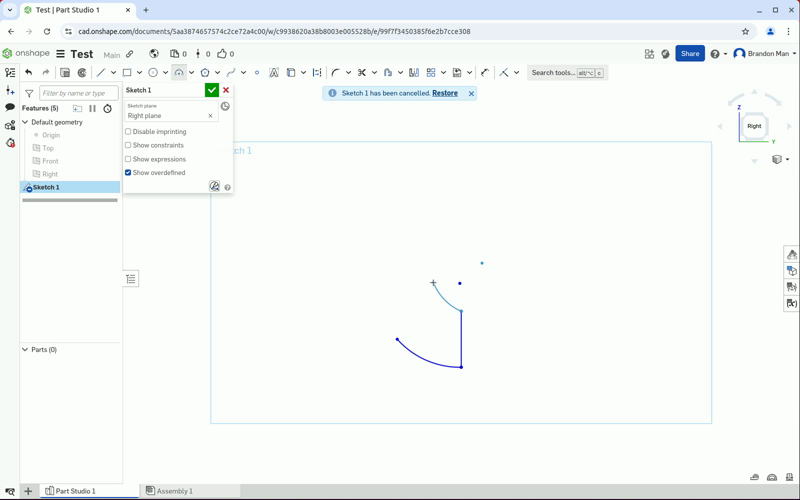
mouse_move(441, 302)
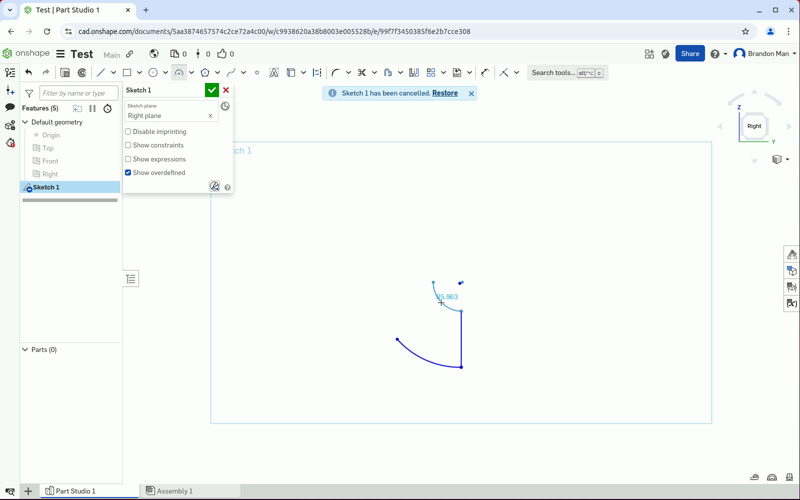
click(441, 302)
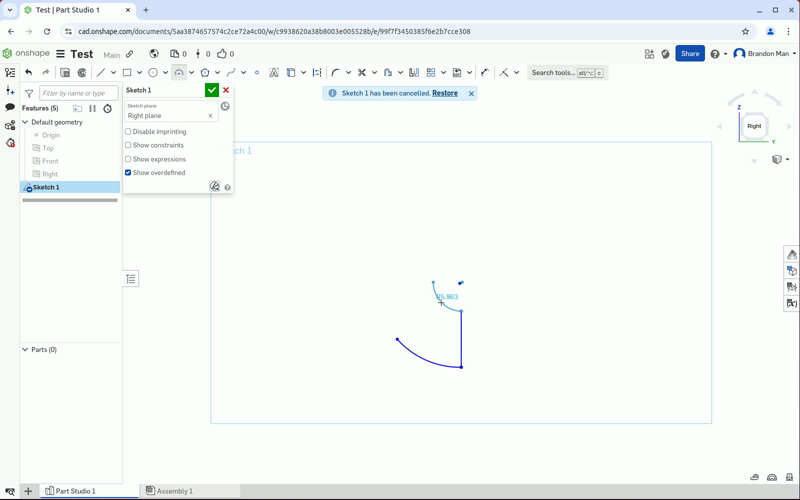
key_up(shift)
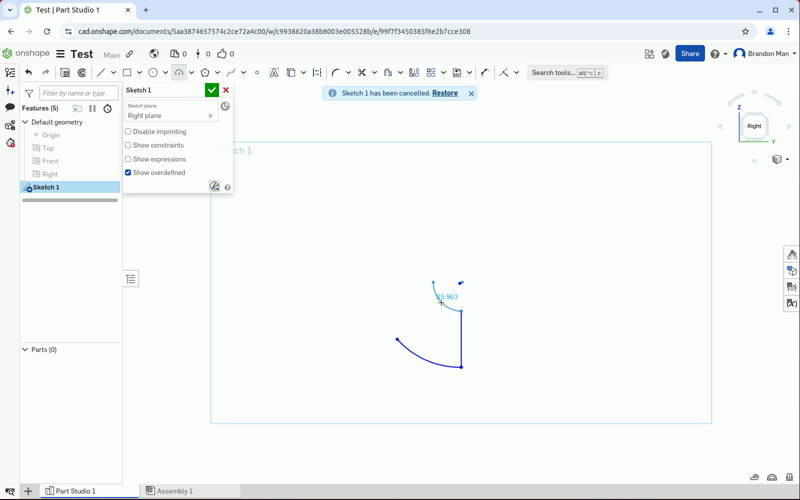
key(esc)
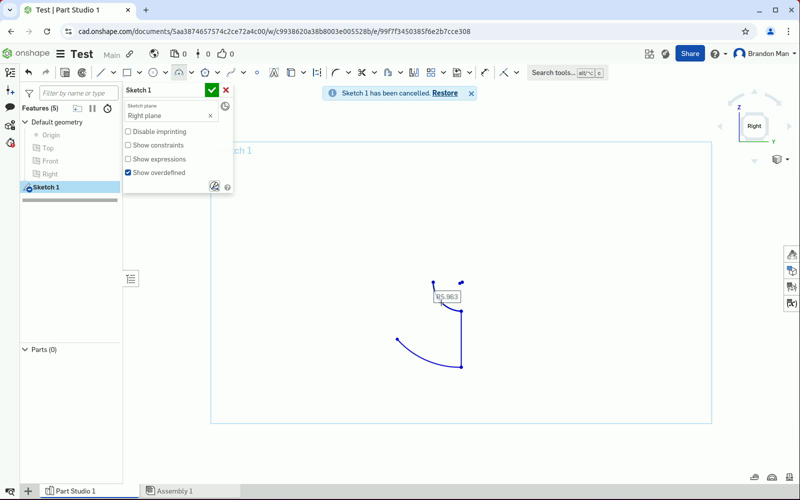
key(l)
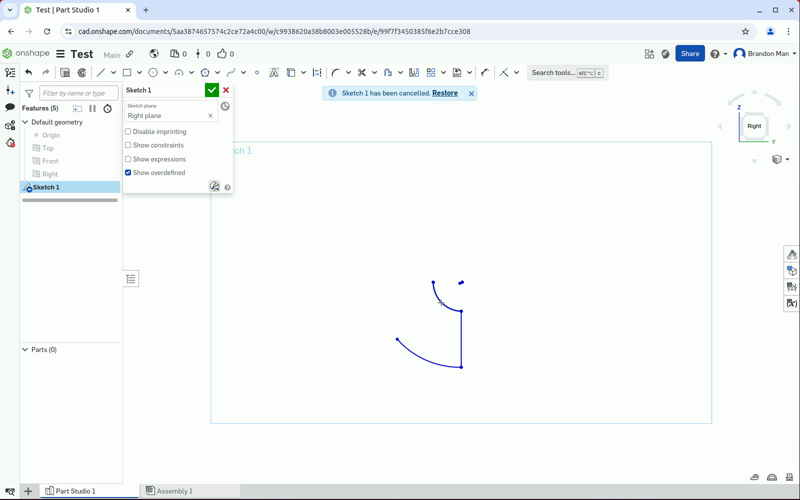
mouse_move(433, 282)
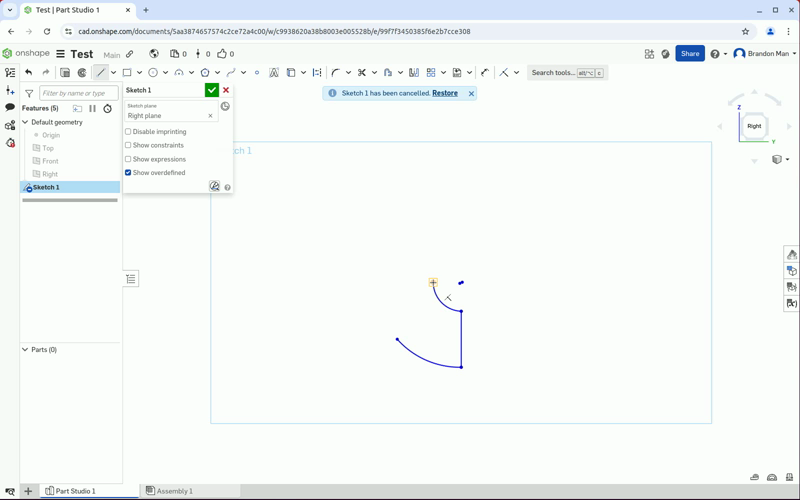
click(433, 282)
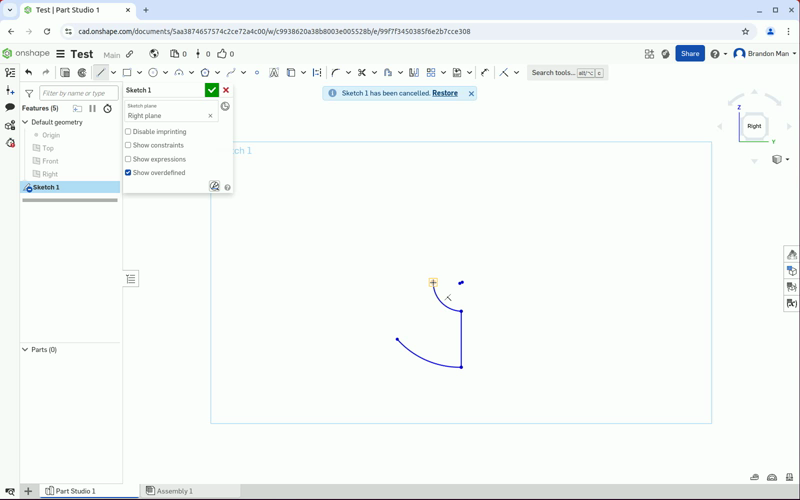
key_down(shift)
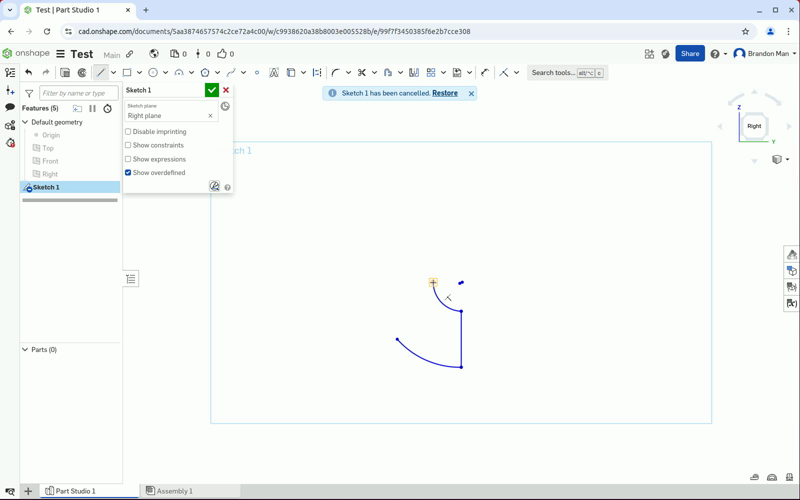
mouse_move(463, 282)
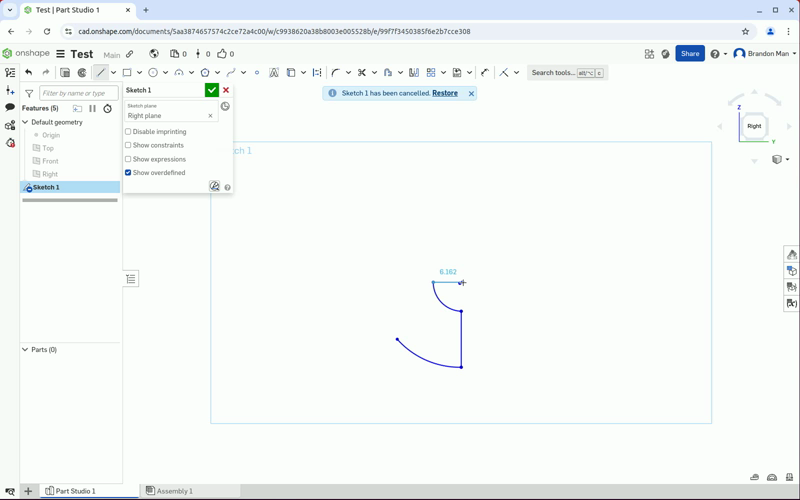
mouse_move(397, 282)
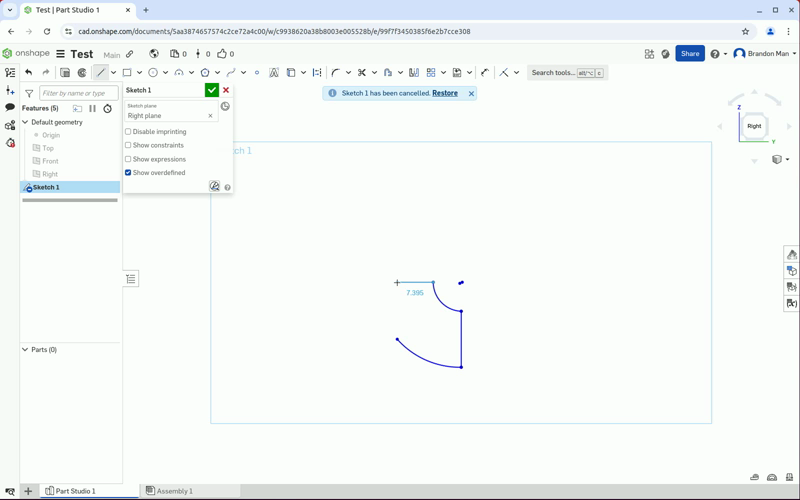
click(397, 282)
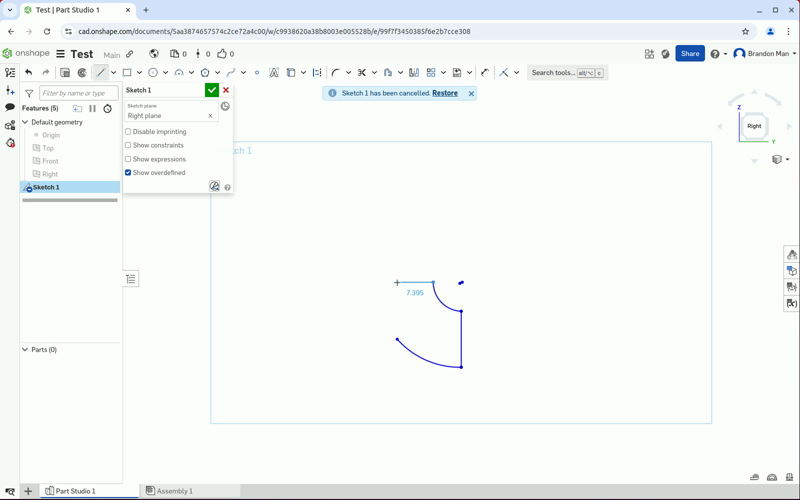
key_up(shift)
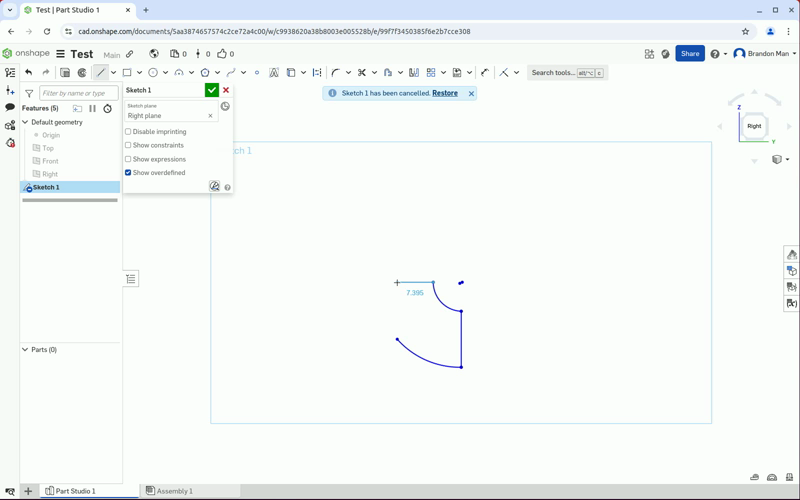
mouse_move(427, 282)
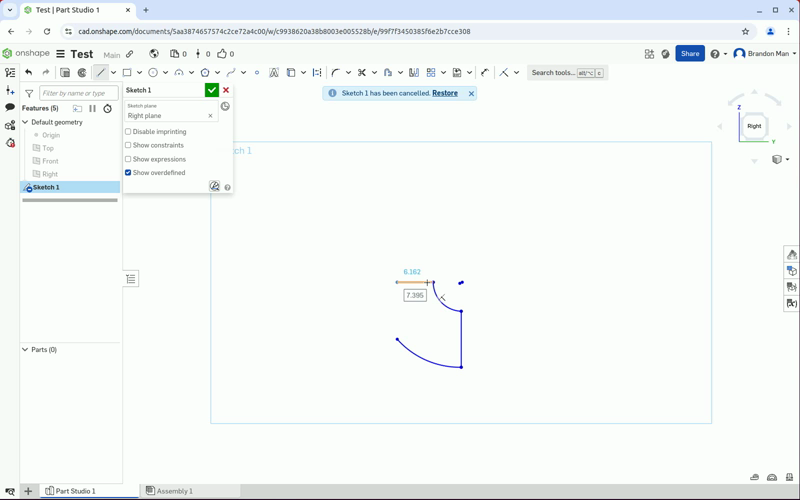
key_down(shift)
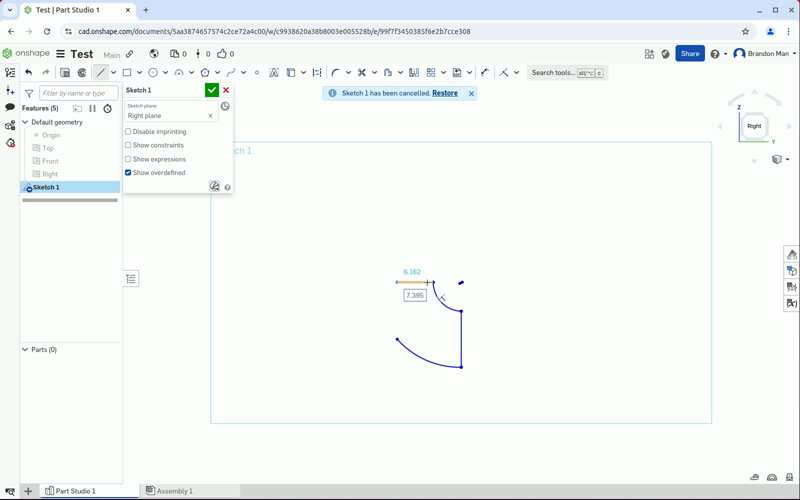
mouse_move(397, 339)
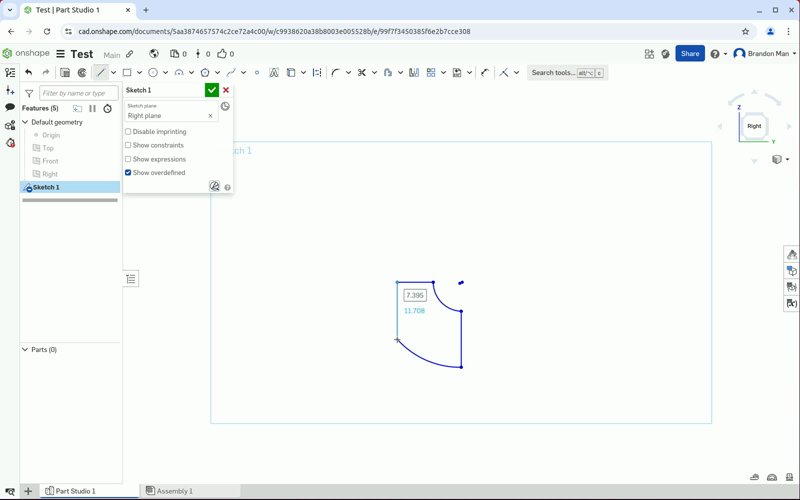
key_up(shift)
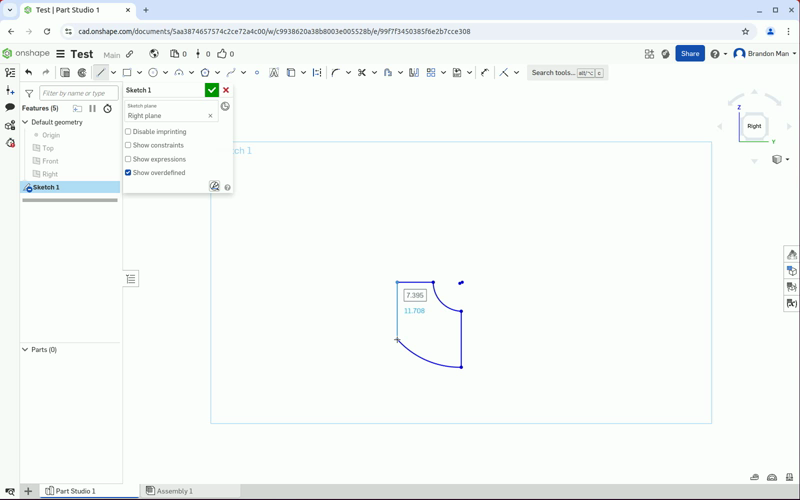
click(397, 339)
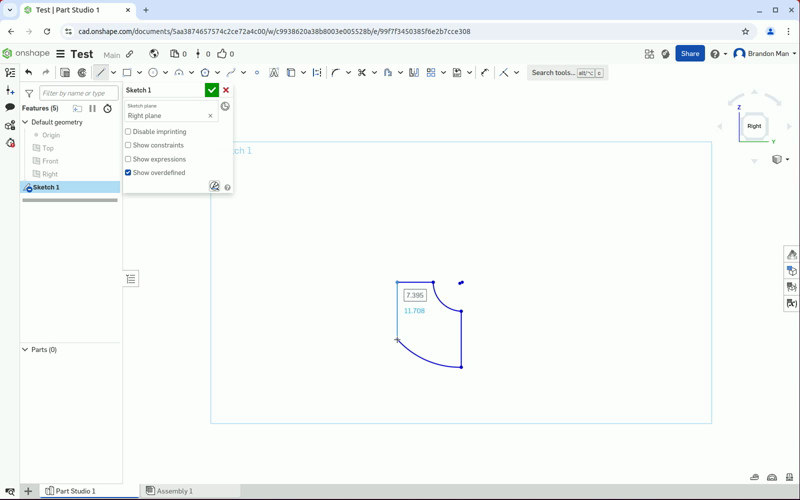
key(esc)
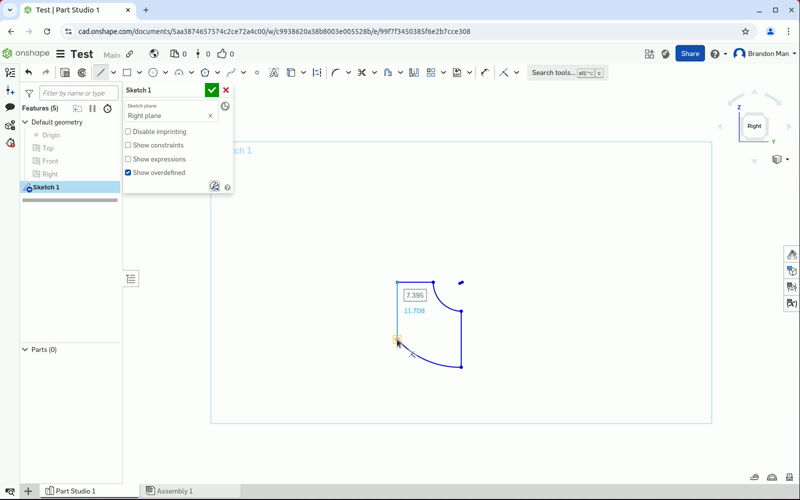
mouse_move(438, 322)
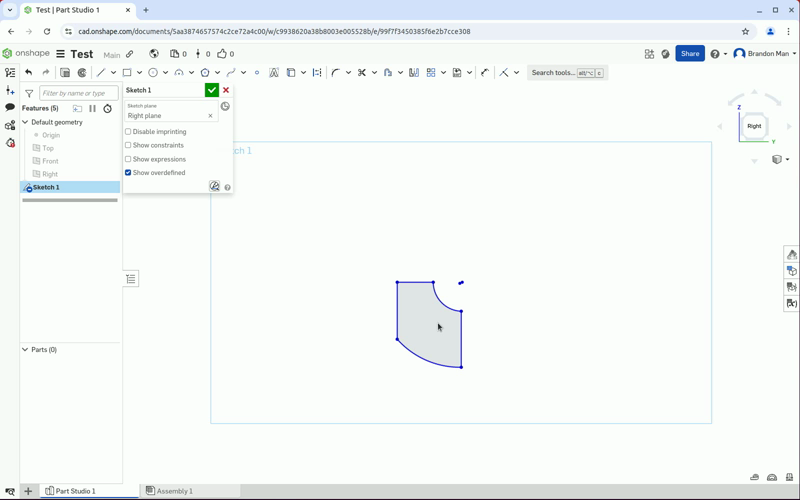
click(438, 322)
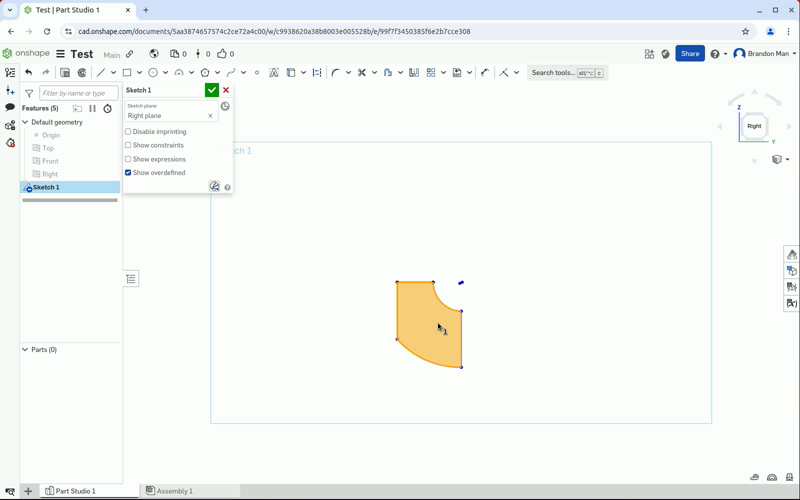
mouse_move(73, 352)
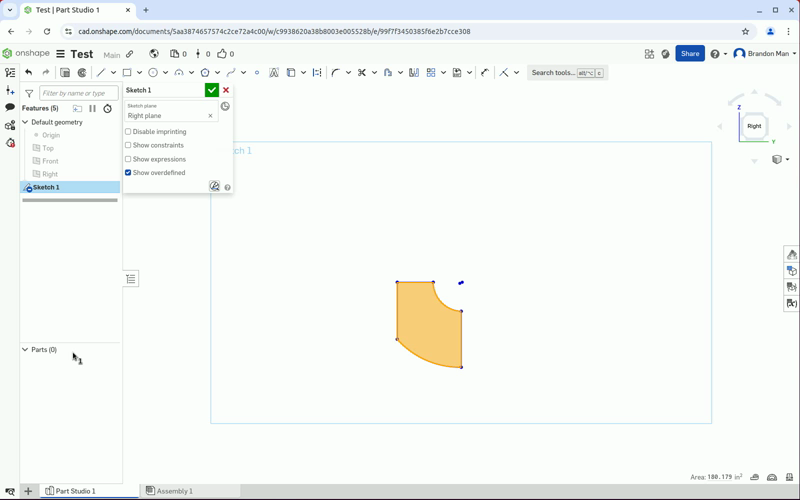
key(shift+y)
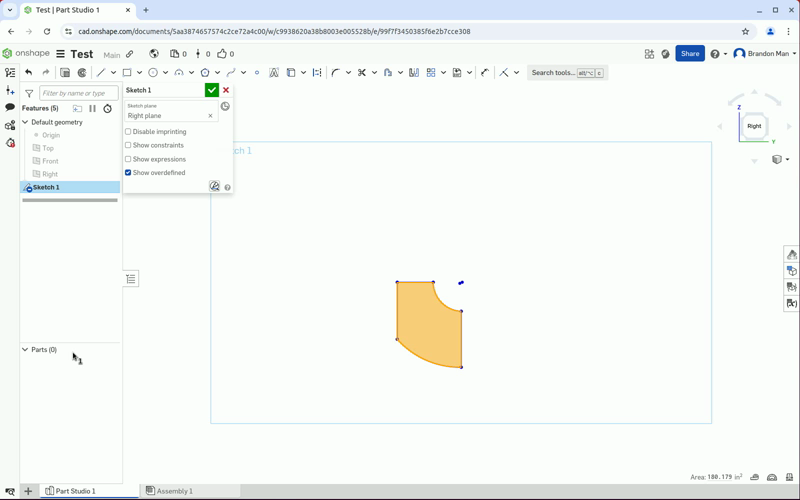
key(shift+e)
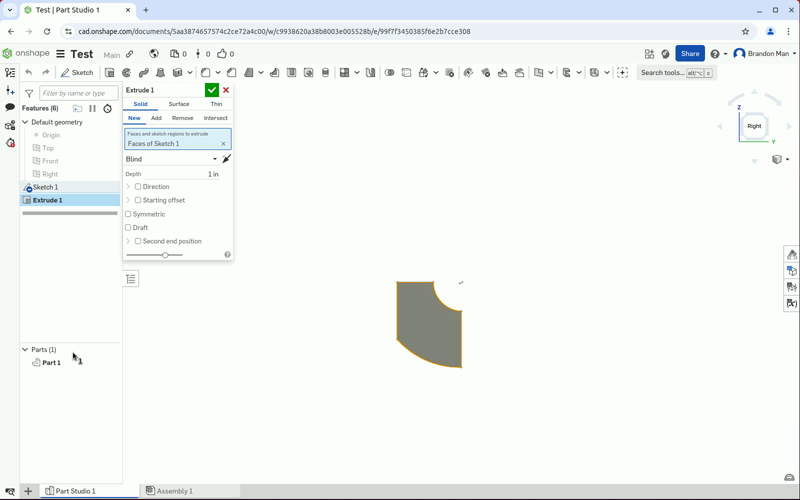
mouse_move(143, 106)
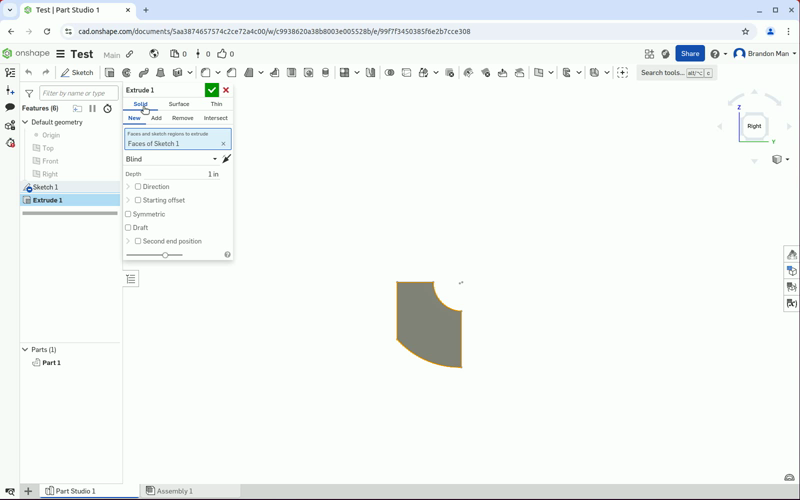
click(143, 106)
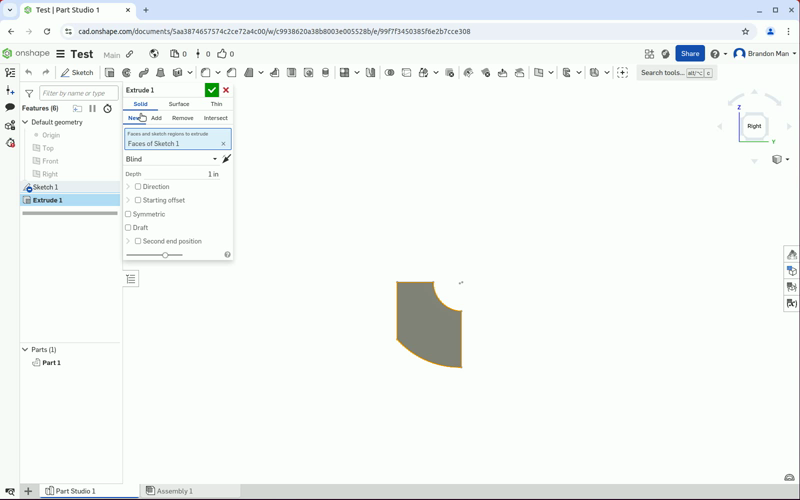
mouse_move(137, 120)
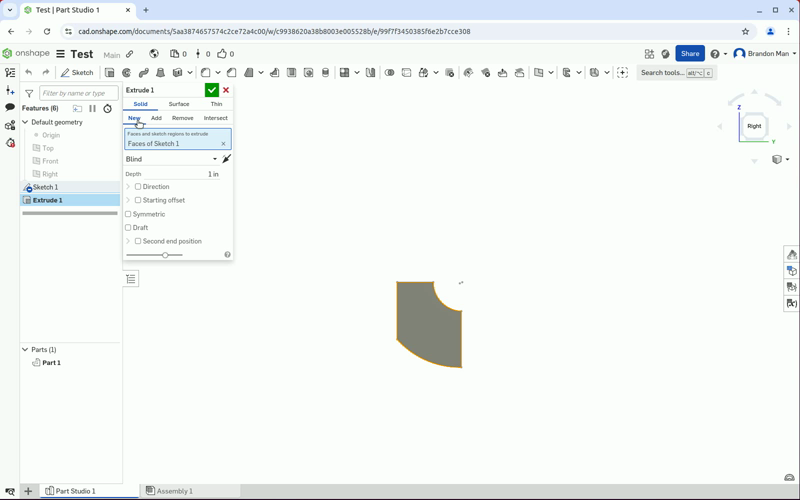
click(137, 120)
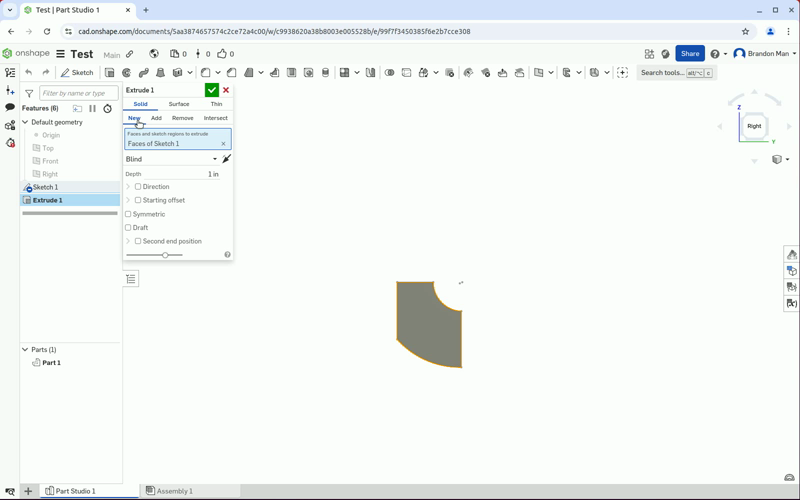
key(tab, 4)
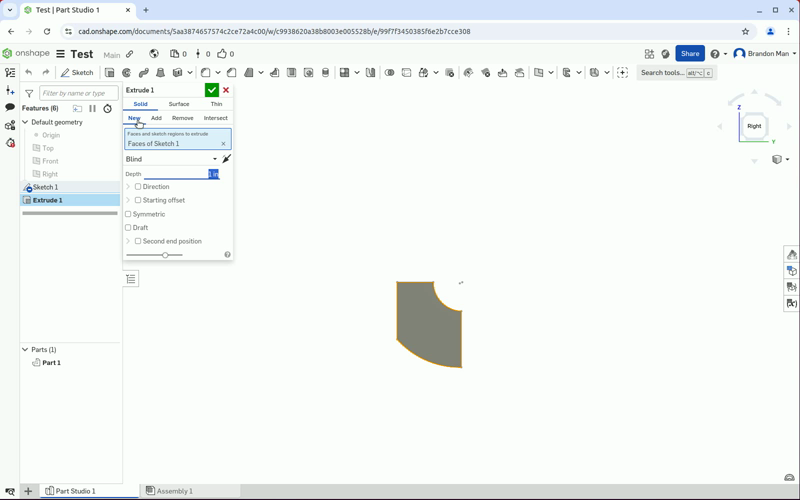
text(23.108)
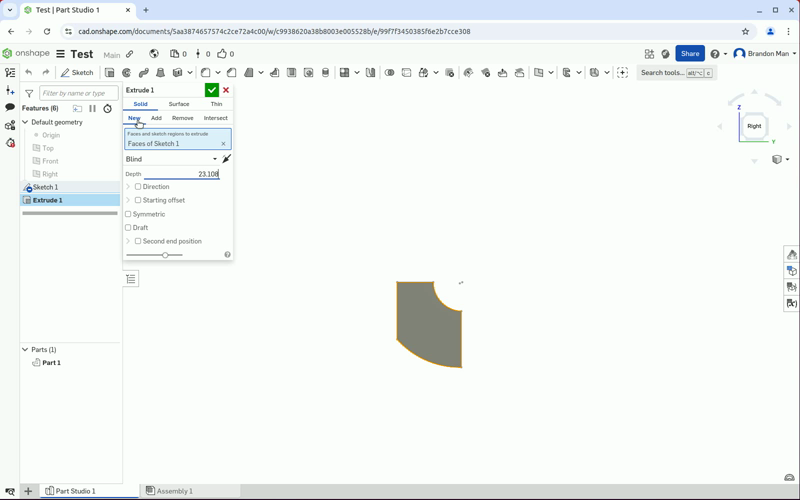
key(enter)
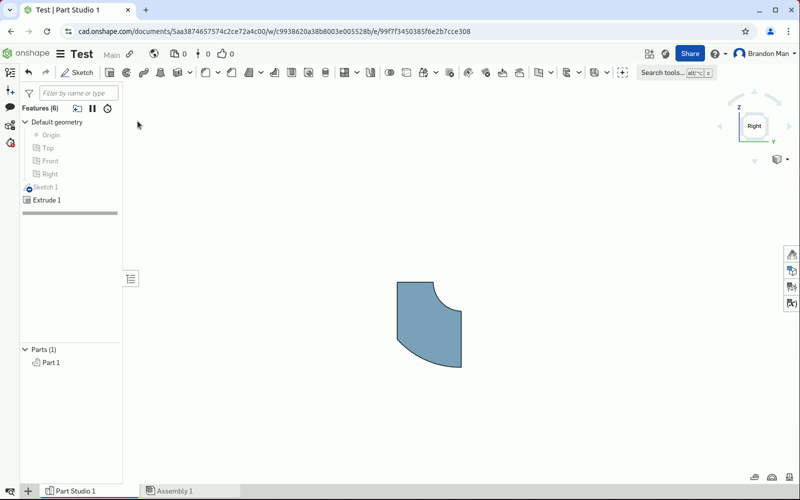
key(shift+h)
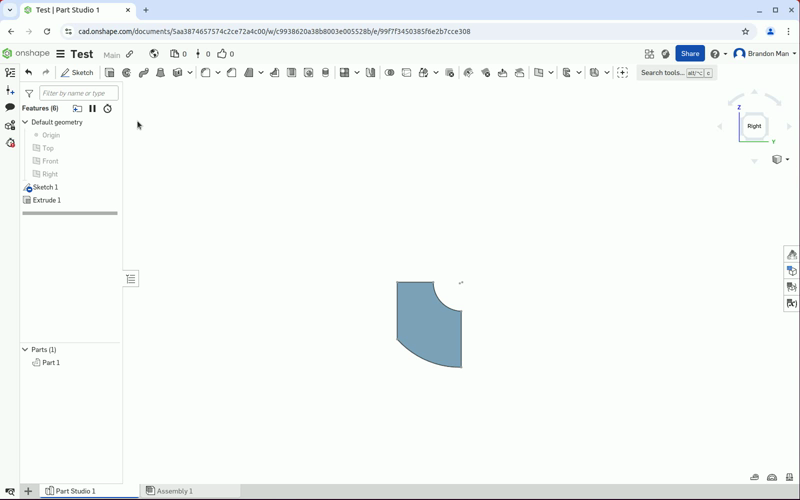
key(shift+h)
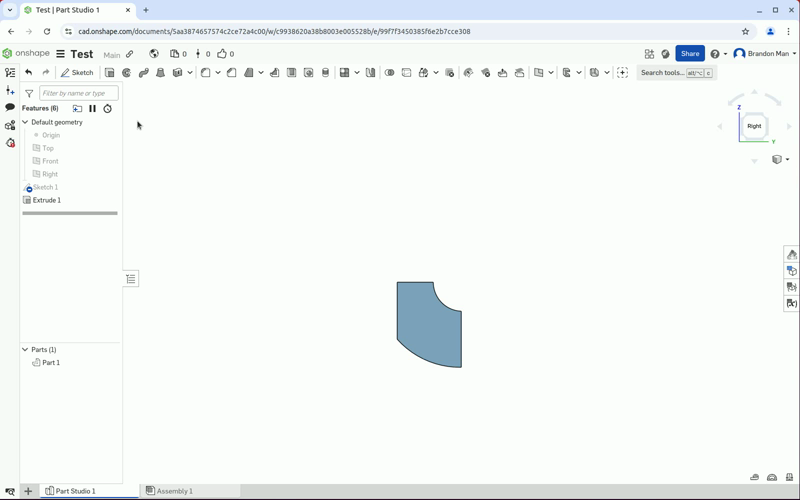
mouse_move(73, 189)
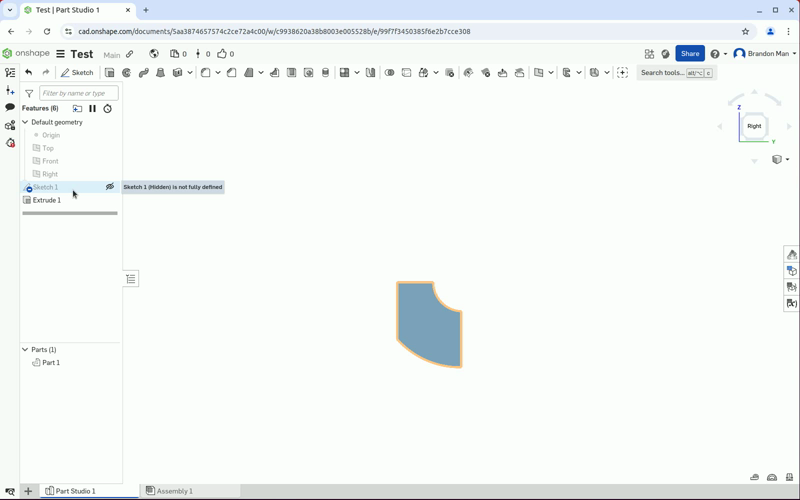
click(73, 189)
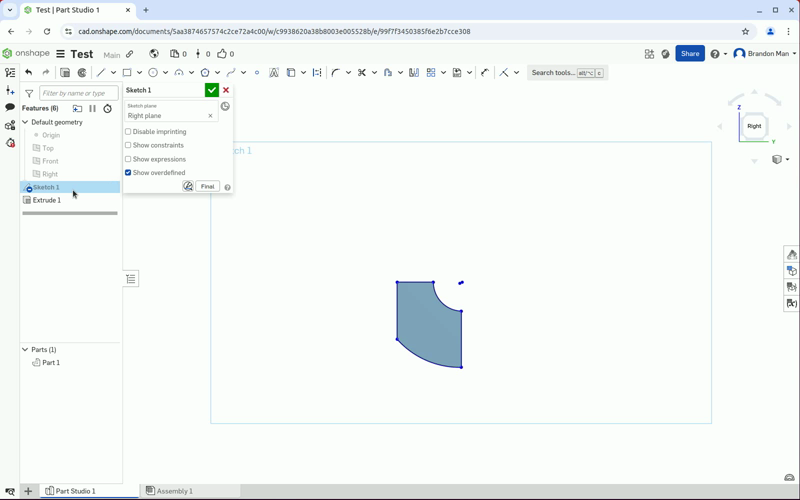
mouse_move(229, 92)
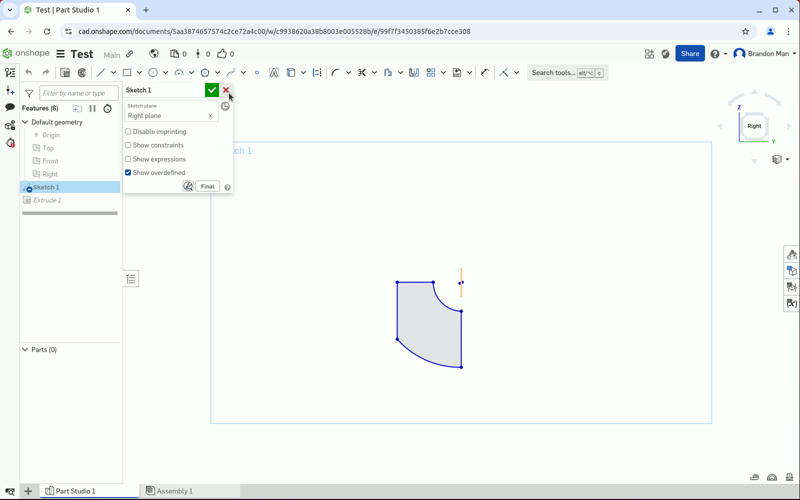
click(229, 92)
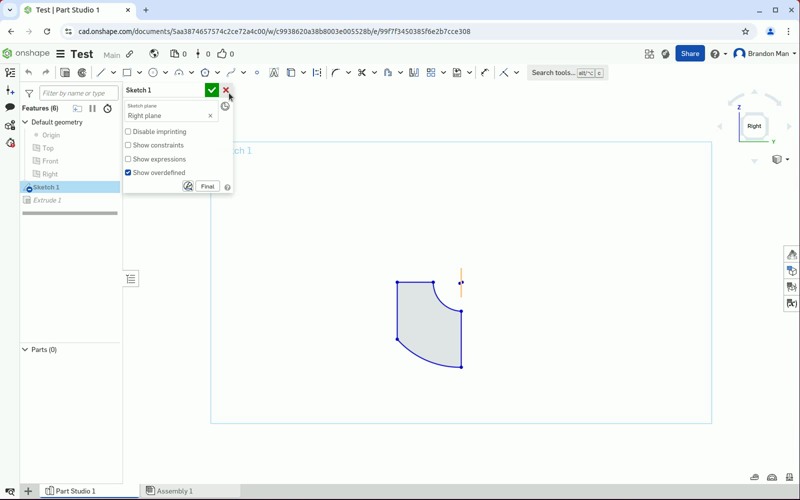
key(shift+s)
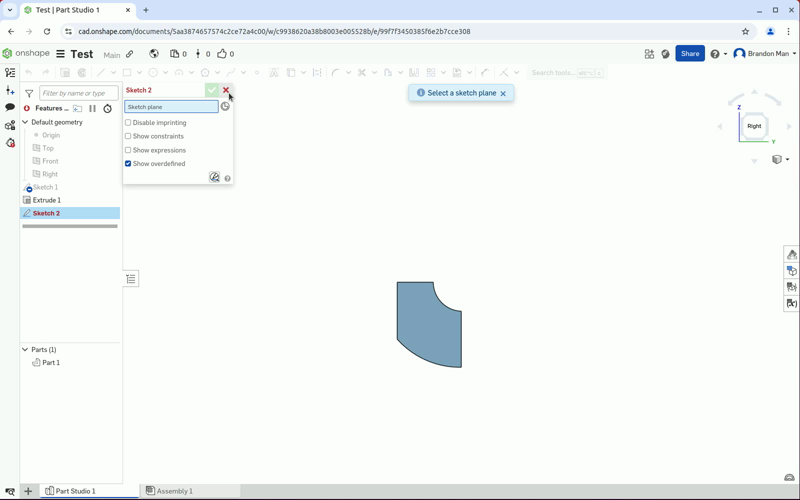
mouse_move(73, 176)
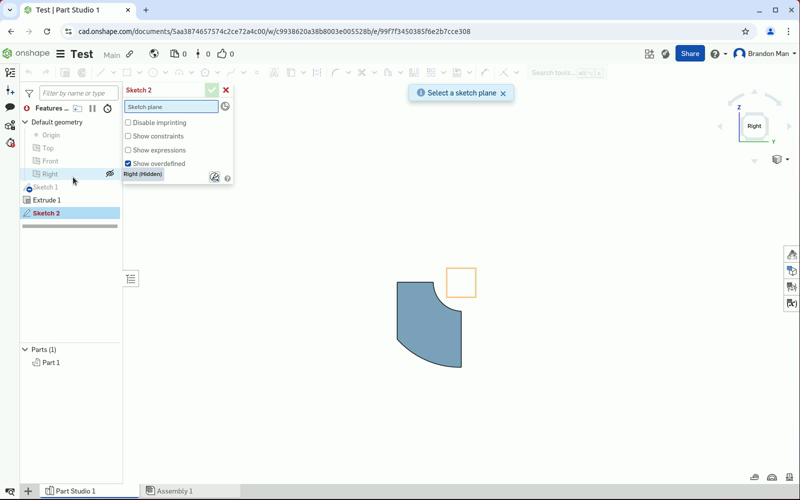
click(73, 176)
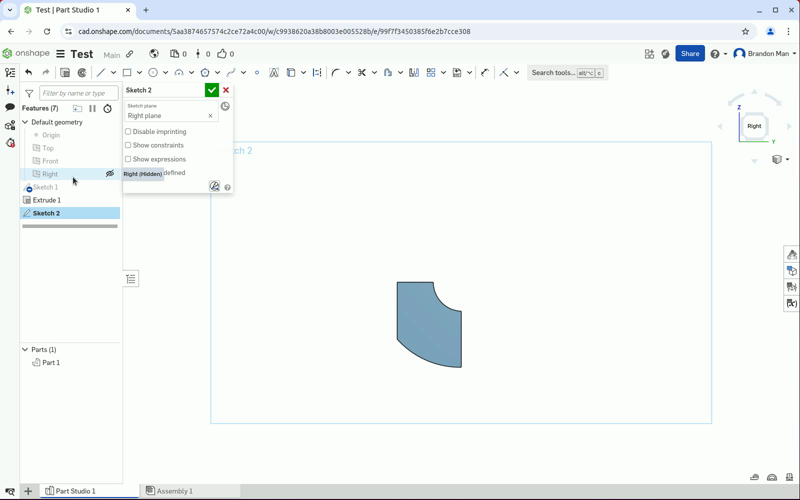
mouse_move(73, 352)
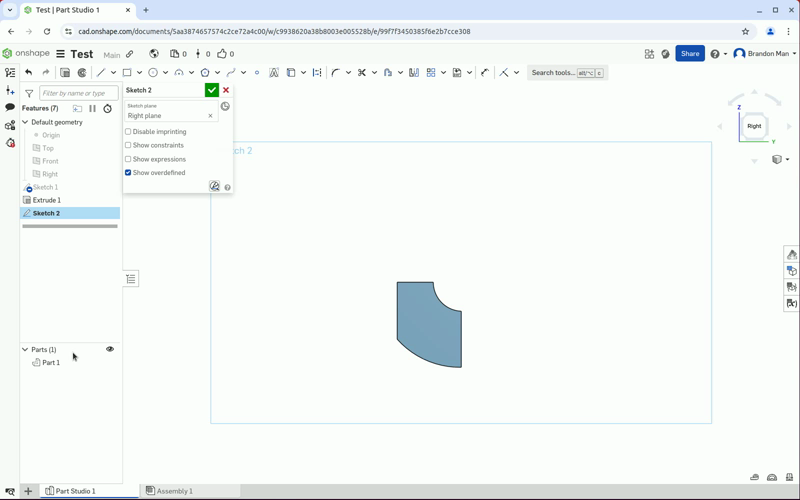
key(y)
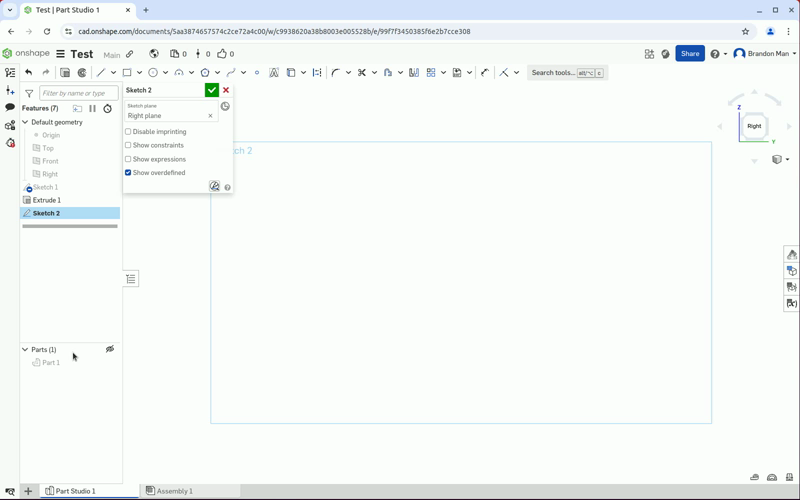
key(l)
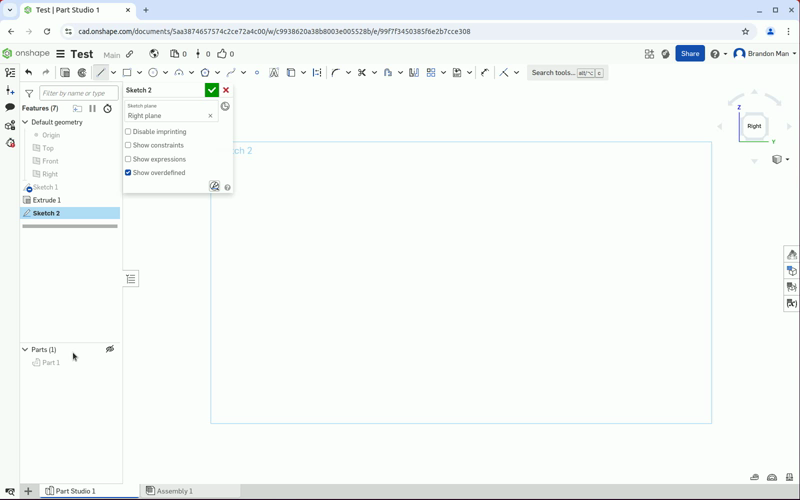
key_down(shift)
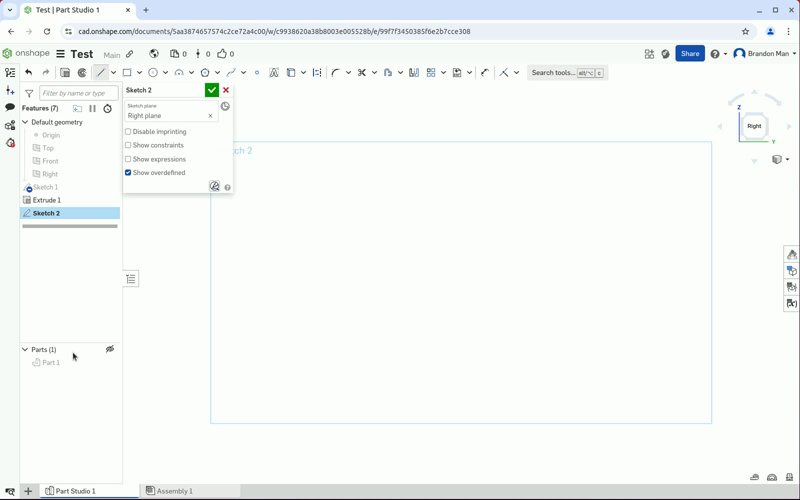
mouse_move(397, 282)
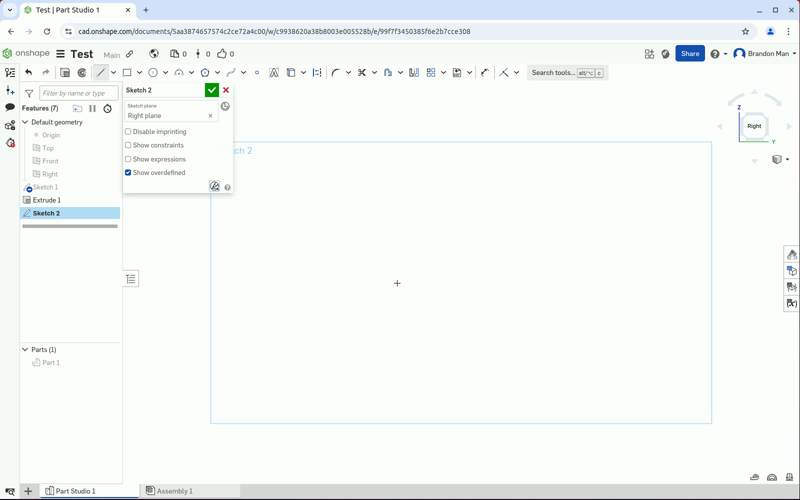
click(397, 282)
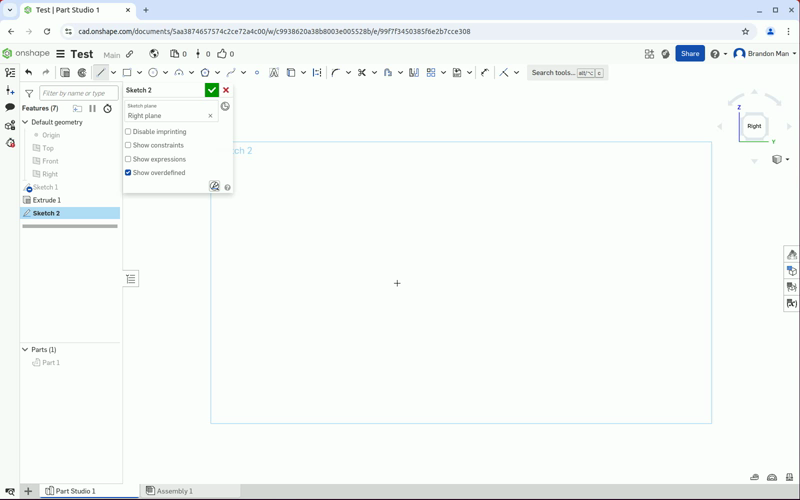
key_up(shift)
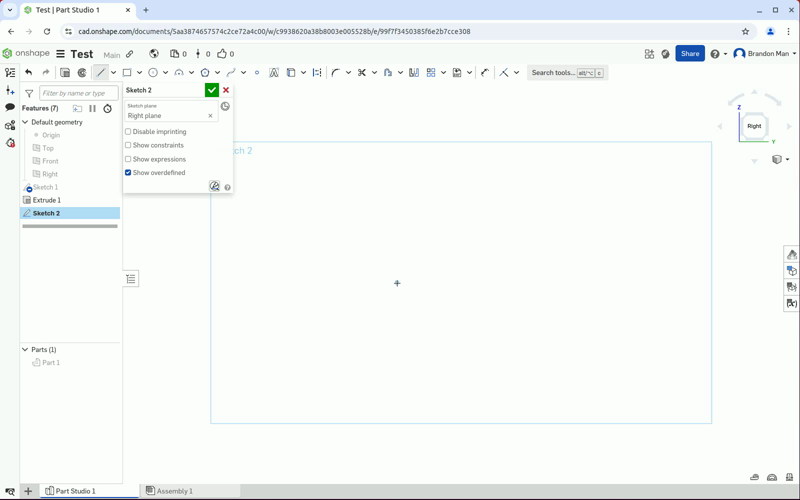
key_down(shift)
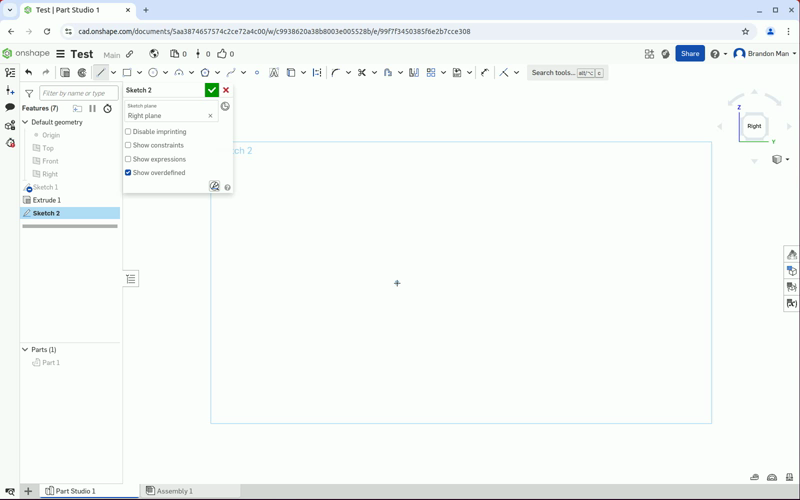
mouse_move(427, 282)
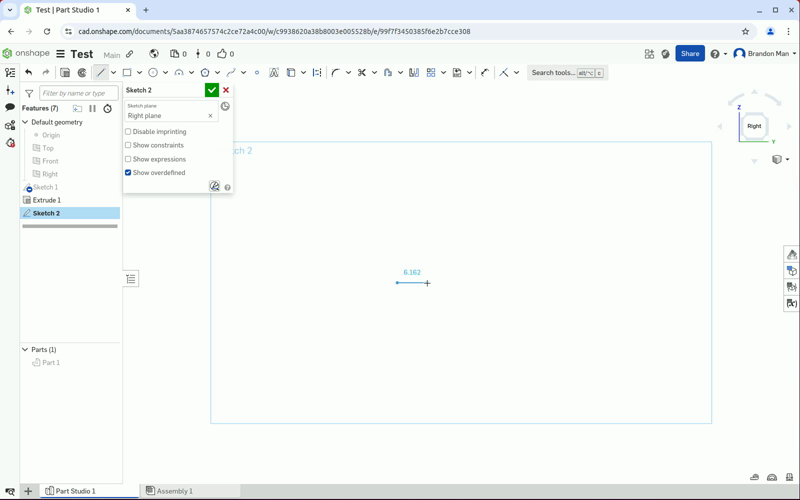
mouse_move(431, 282)
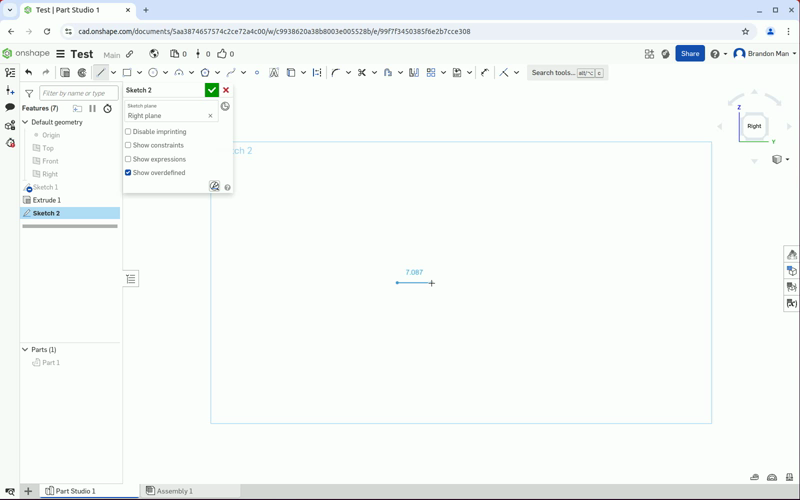
click(431, 282)
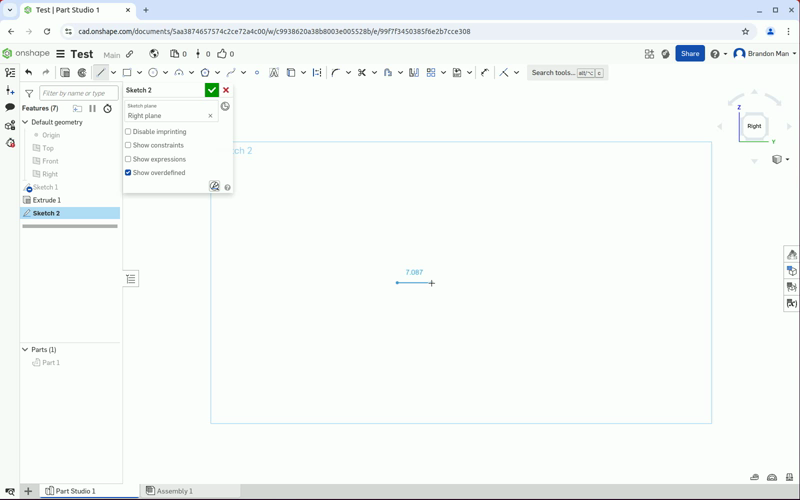
key_up(shift)
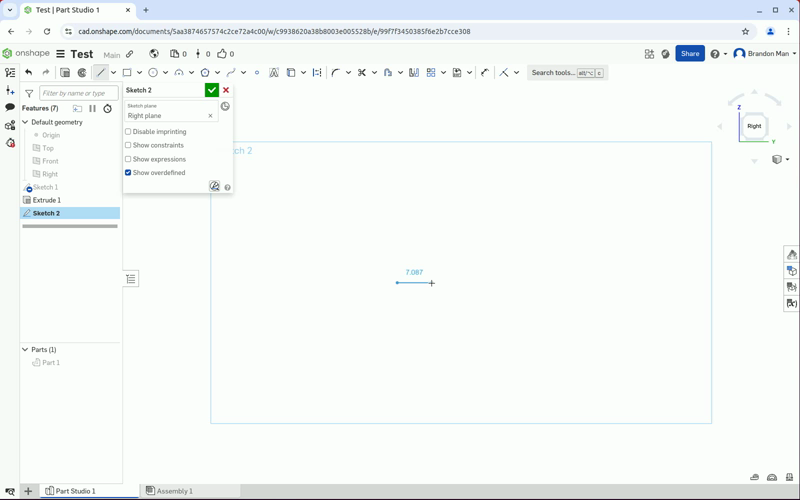
key(esc)
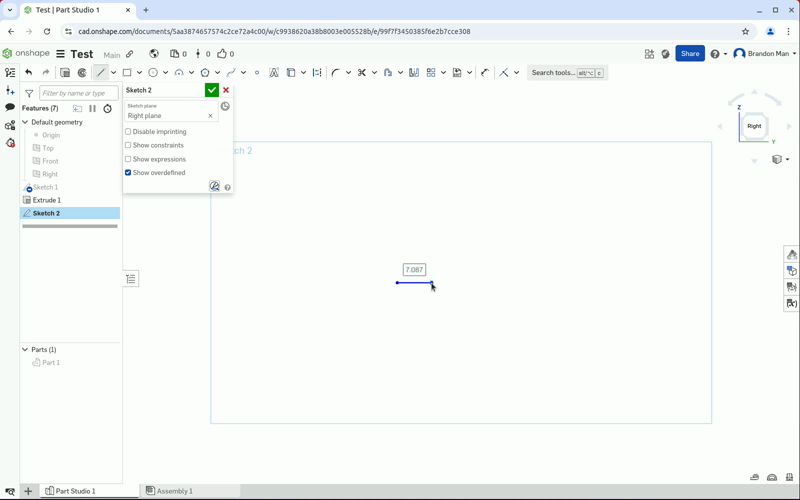
key(a)
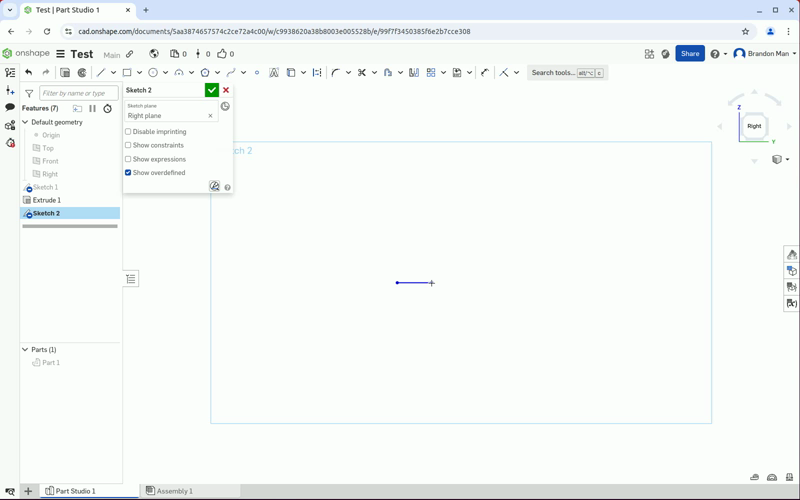
mouse_move(431, 282)
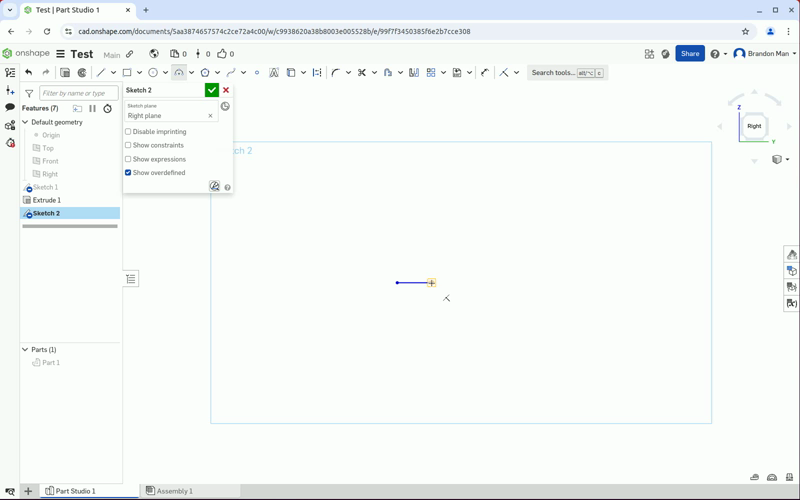
click(431, 282)
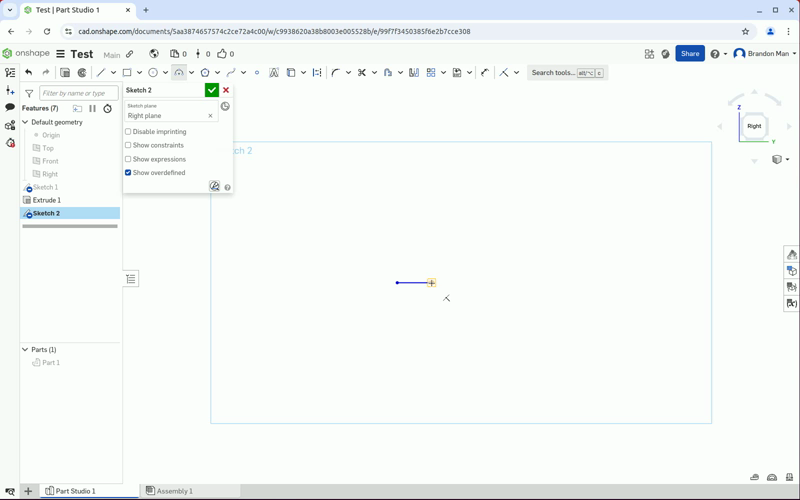
key_down(shift)
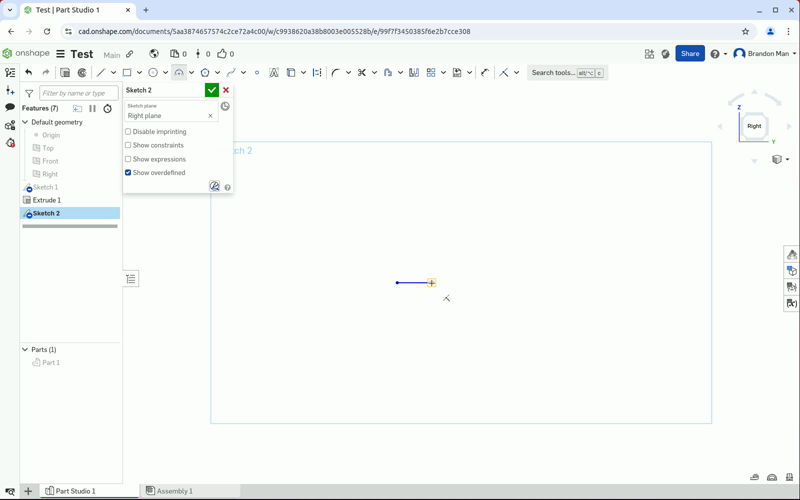
mouse_move(461, 310)
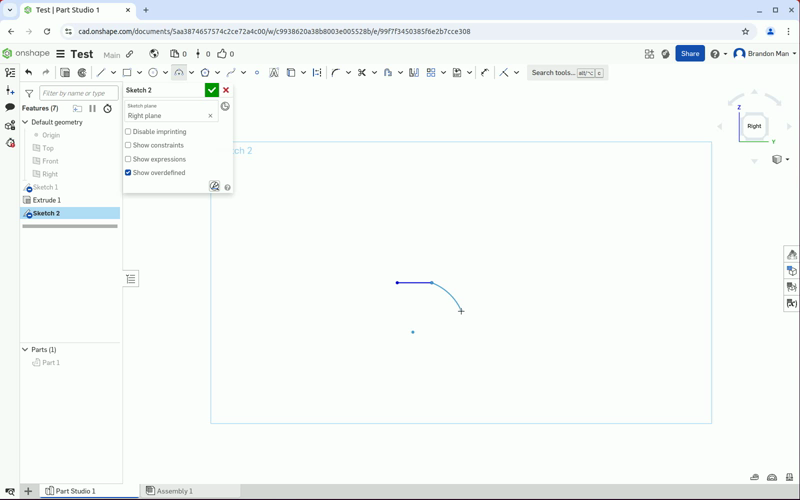
click(461, 310)
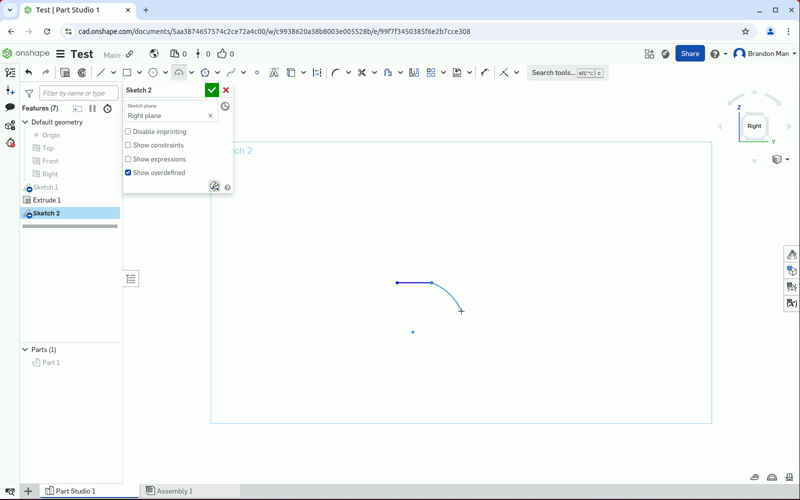
mouse_move(480, 261)
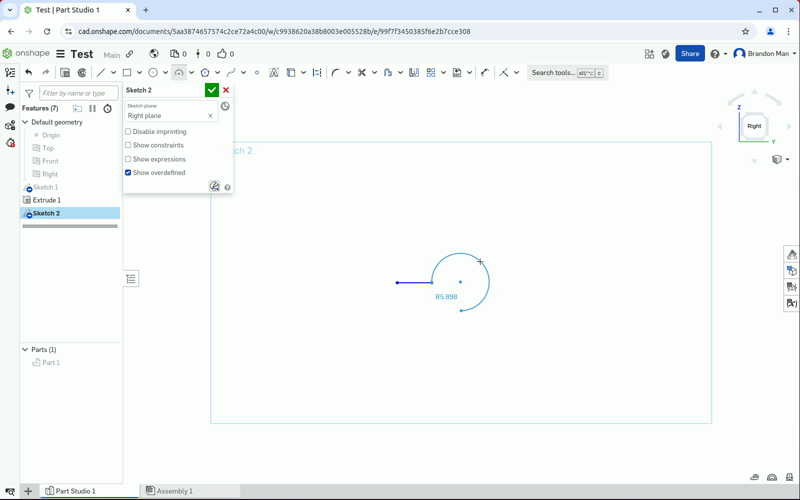
click(480, 261)
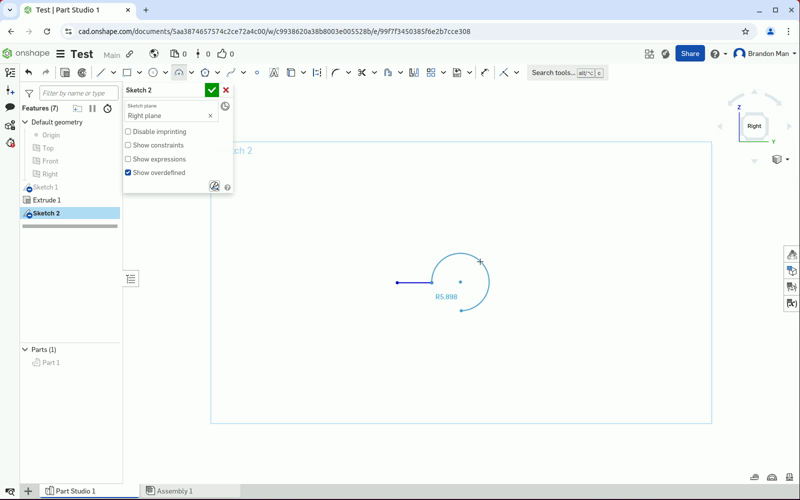
key_up(shift)
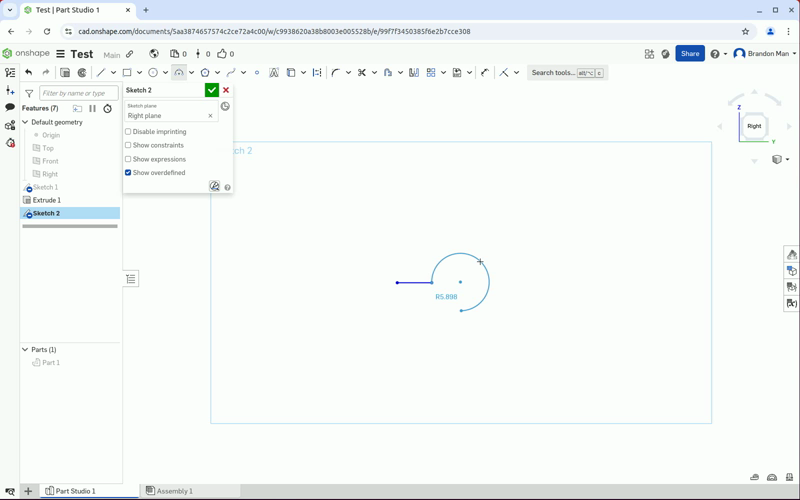
key(esc)
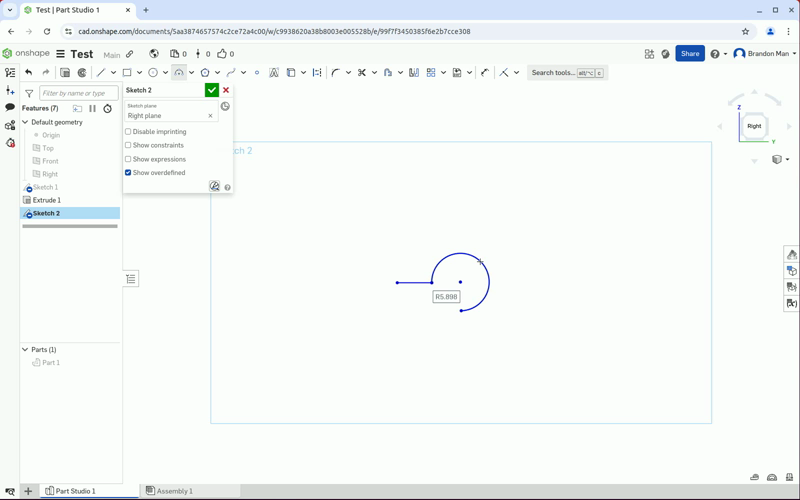
key(l)
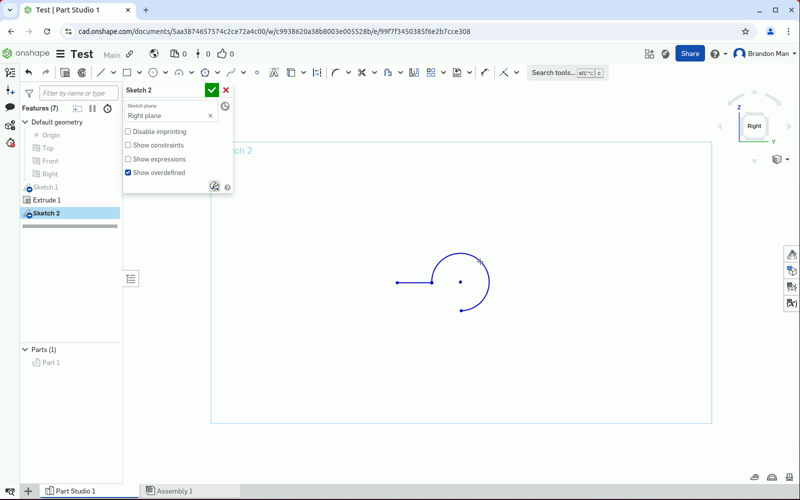
mouse_move(461, 310)
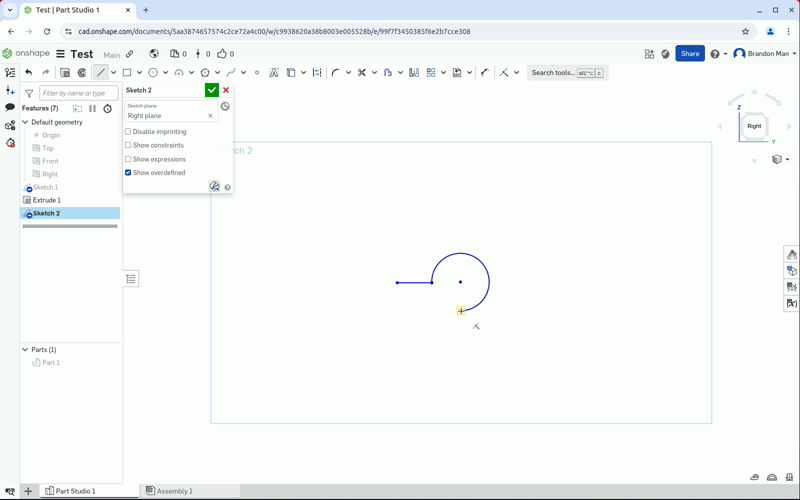
click(461, 310)
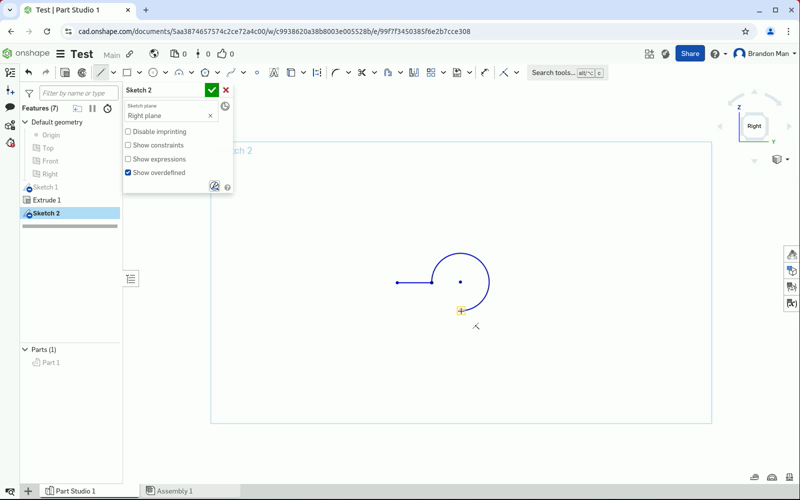
key_down(shift)
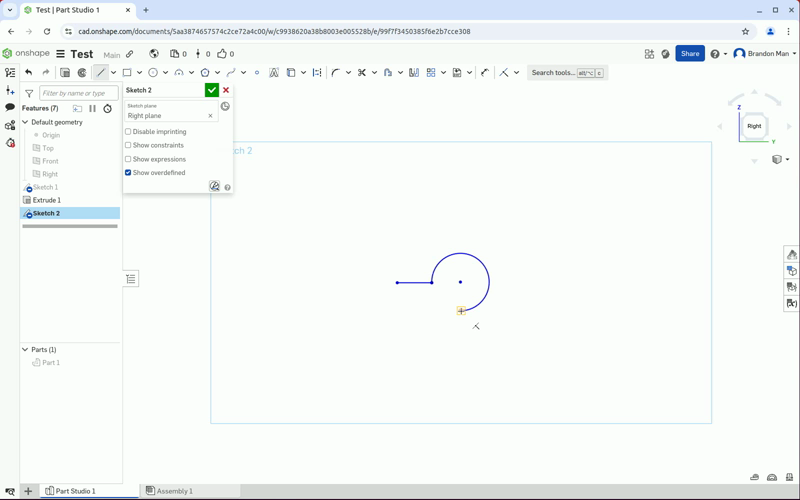
mouse_move(491, 310)
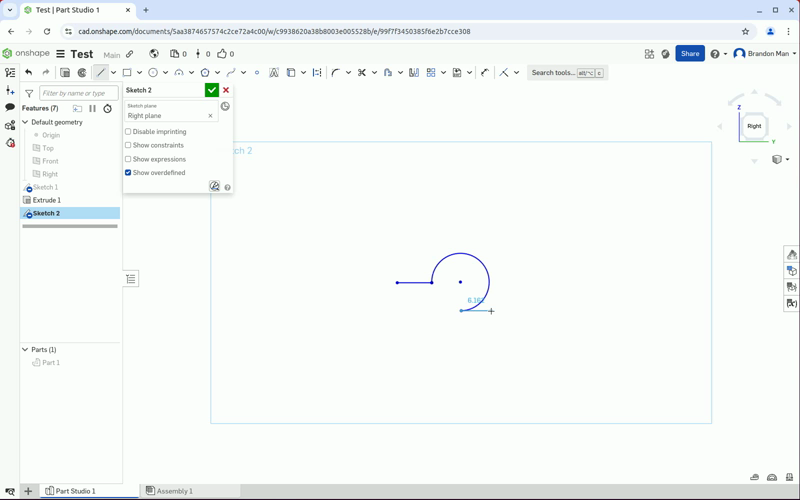
mouse_move(461, 366)
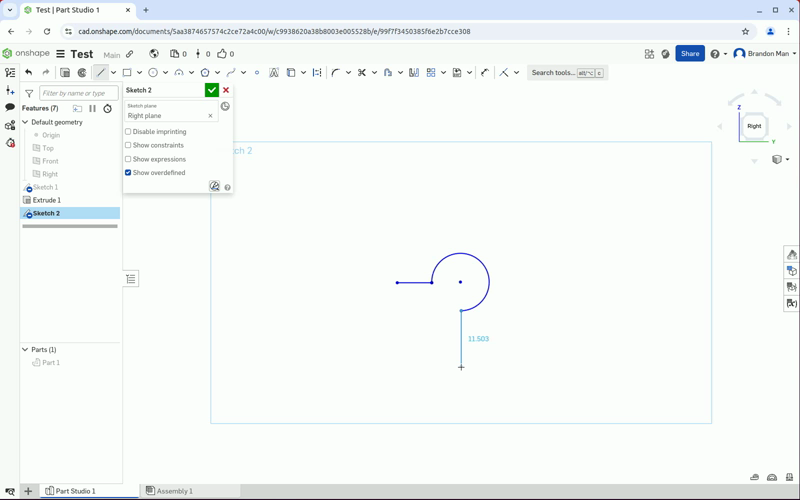
click(461, 366)
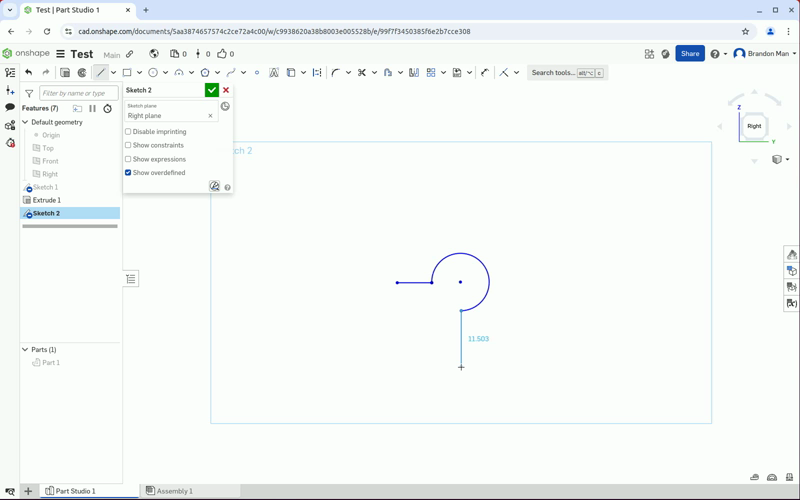
key_up(shift)
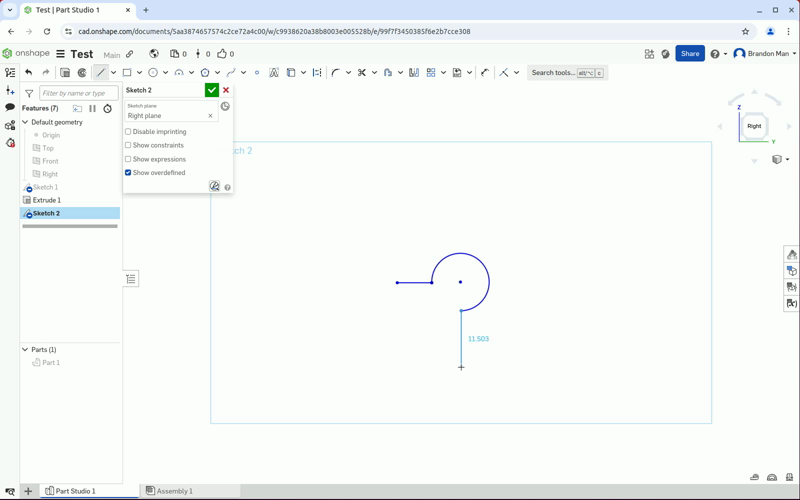
key(esc)
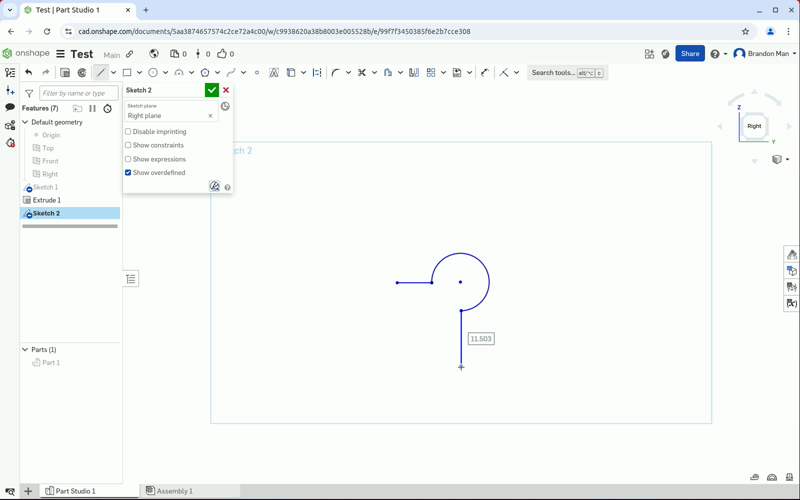
key(a)
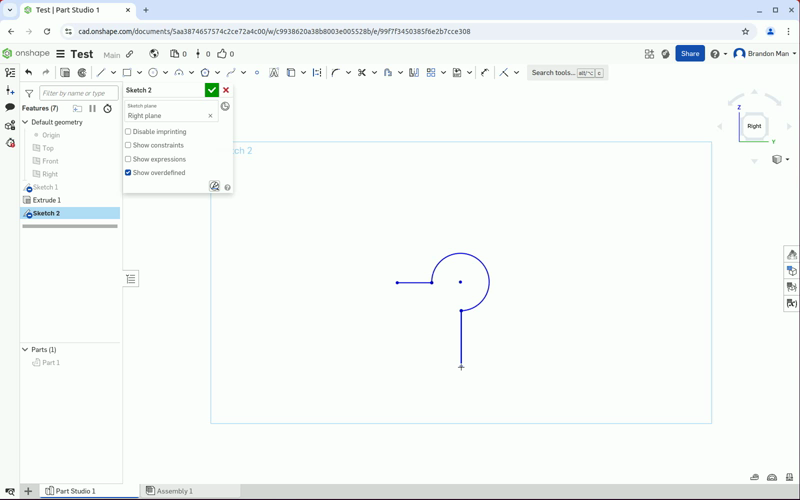
mouse_move(461, 366)
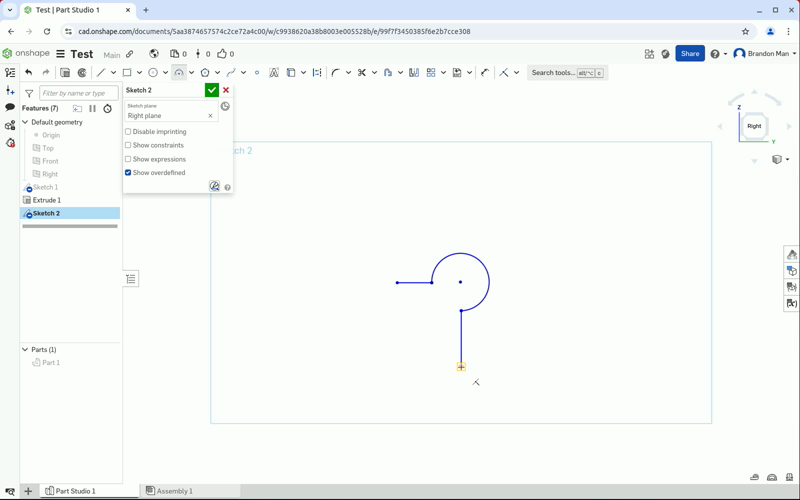
click(461, 366)
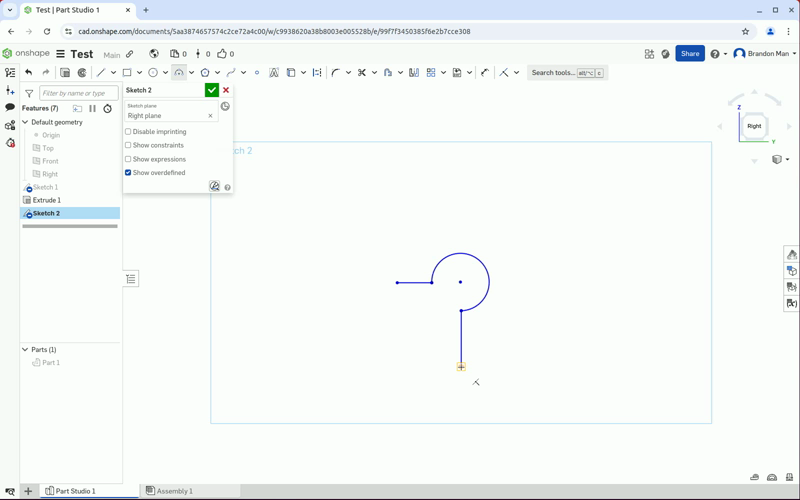
key_down(shift)
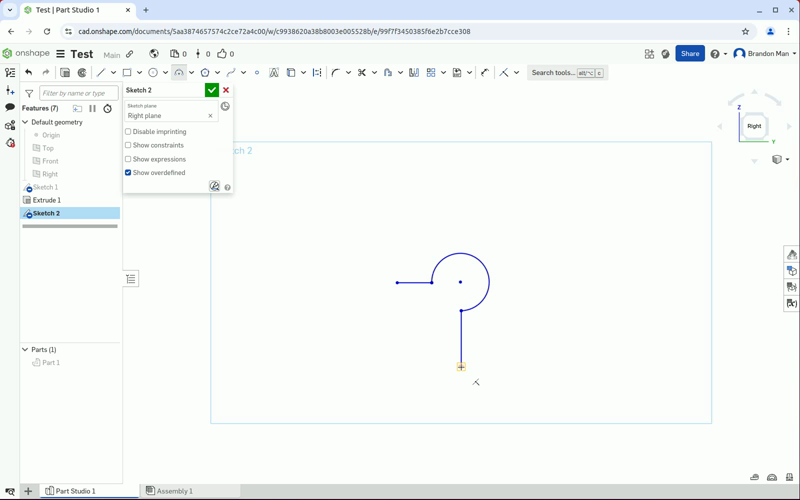
mouse_move(397, 227)
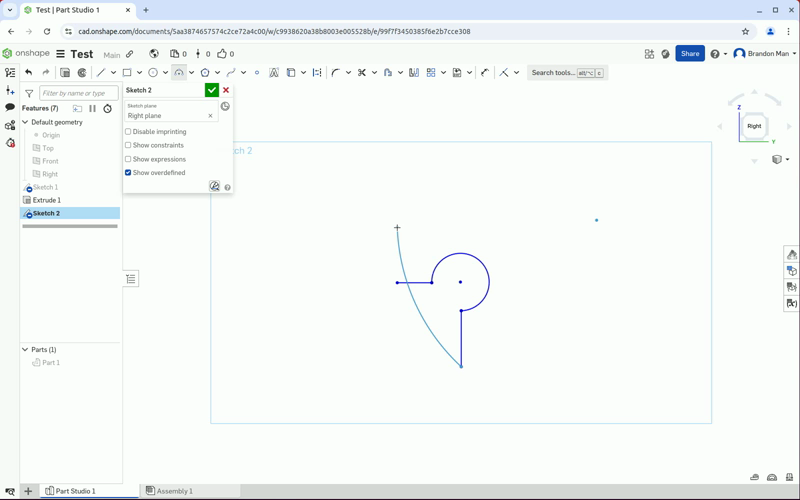
click(397, 227)
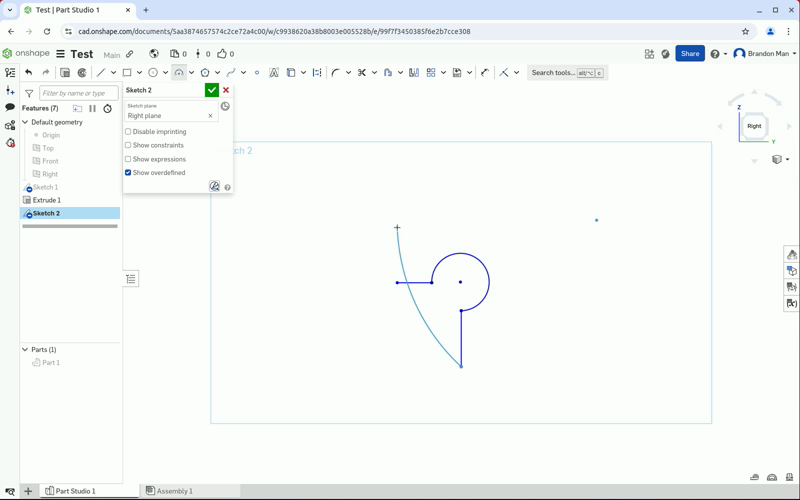
mouse_move(536, 248)
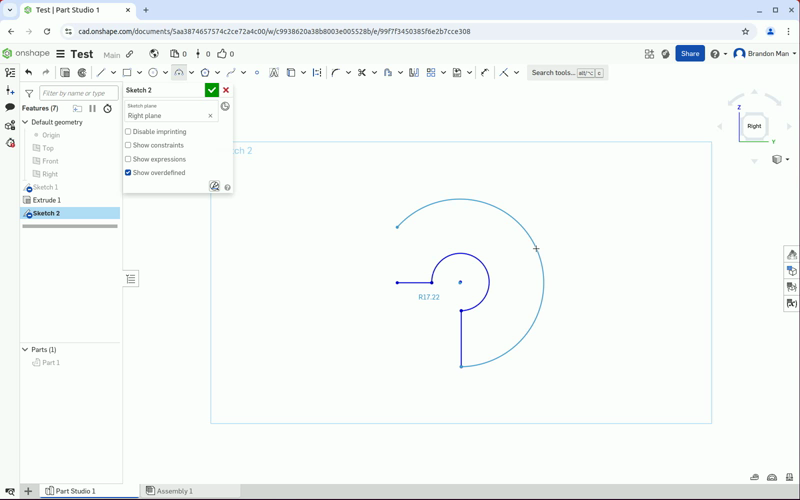
click(536, 248)
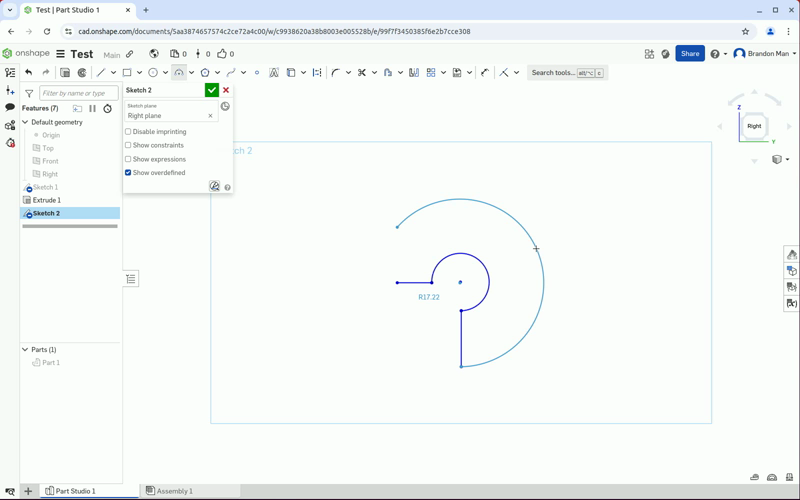
key_up(shift)
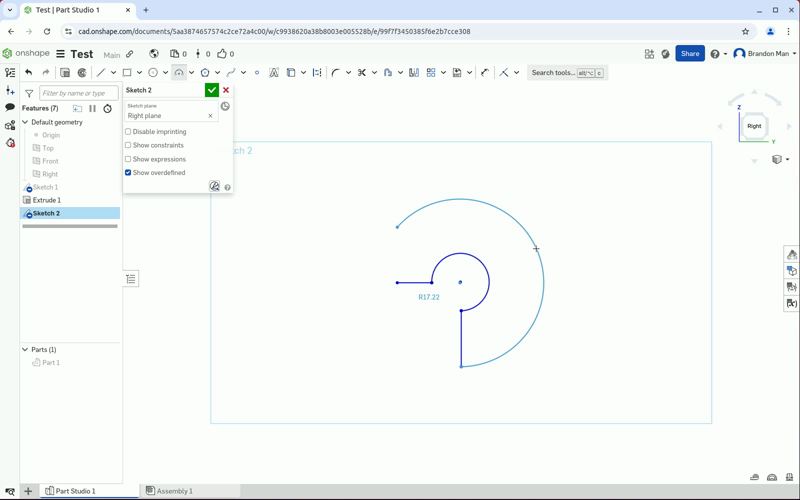
key(esc)
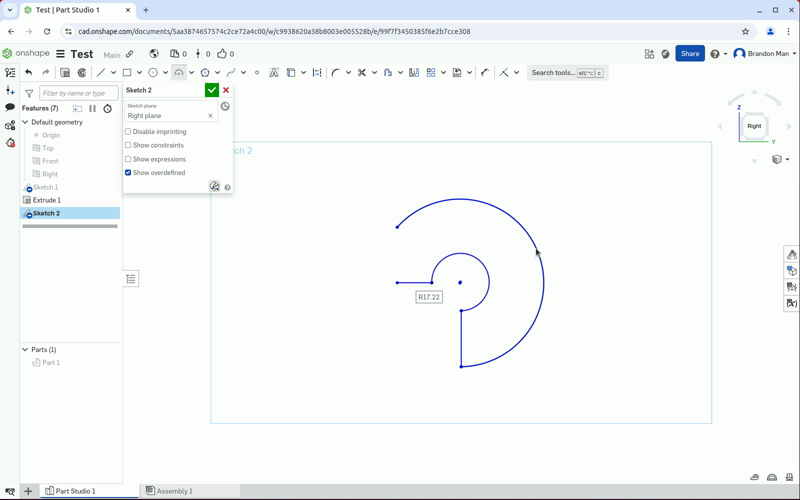
key(l)
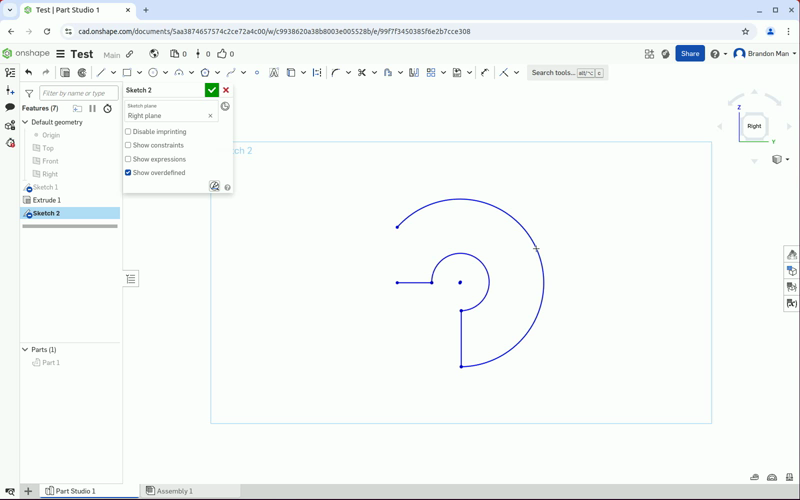
mouse_move(397, 227)
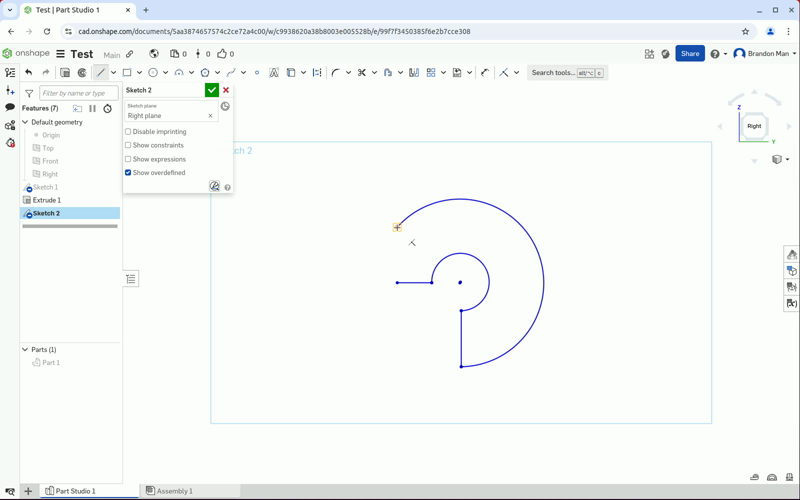
click(397, 227)
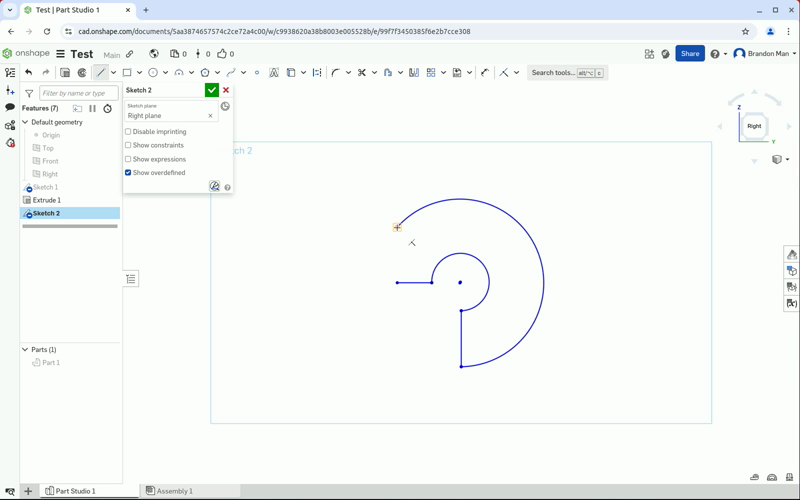
mouse_move(427, 227)
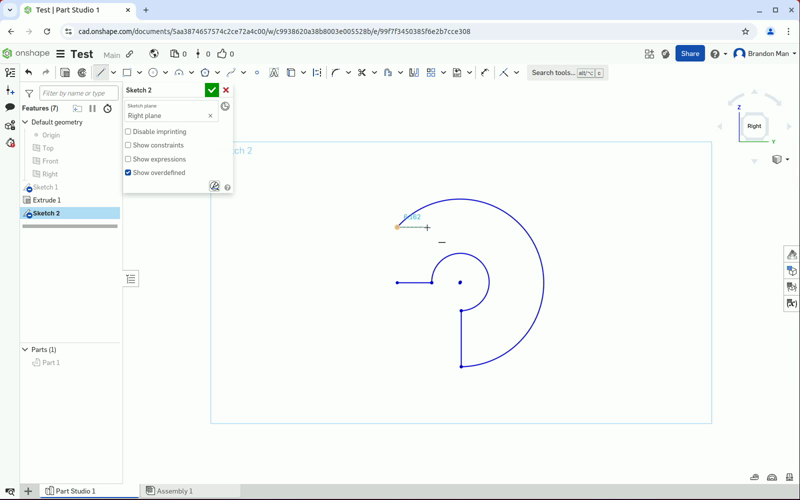
key_down(shift)
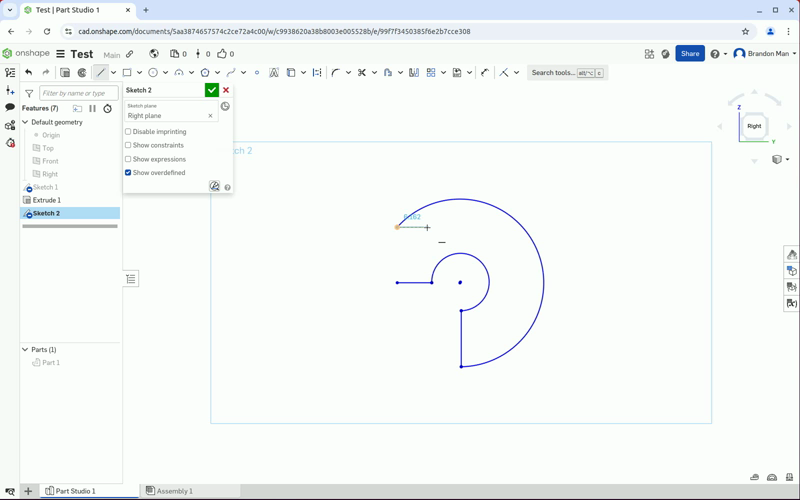
mouse_move(397, 282)
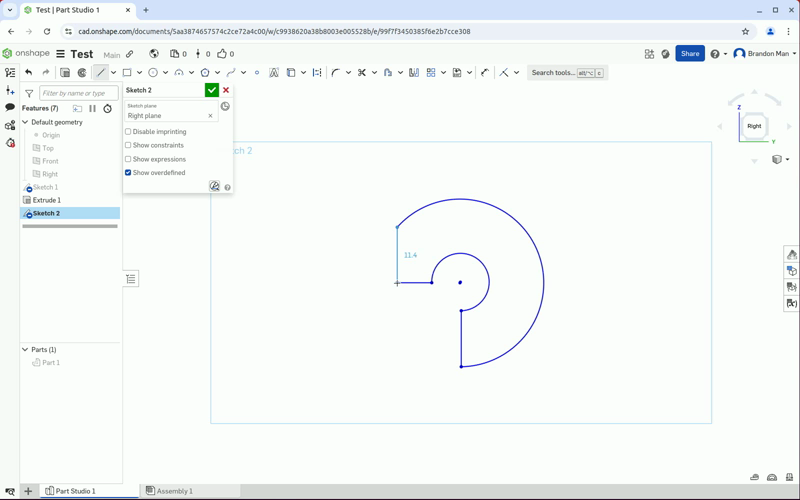
key_up(shift)
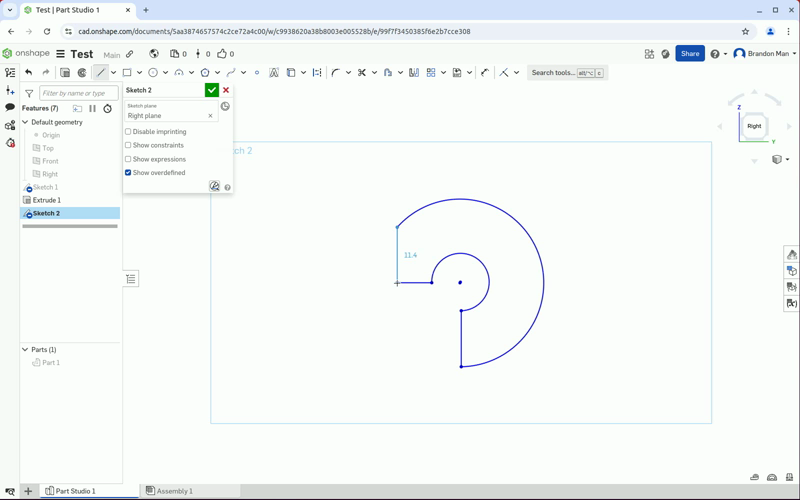
click(397, 282)
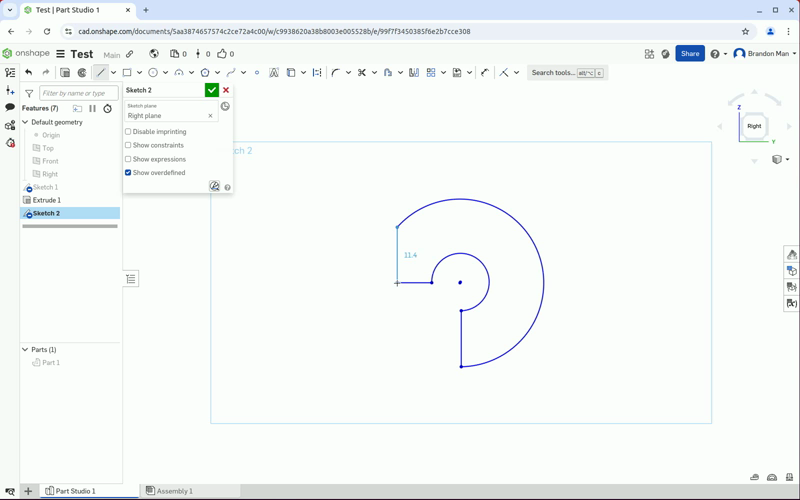
key(esc)
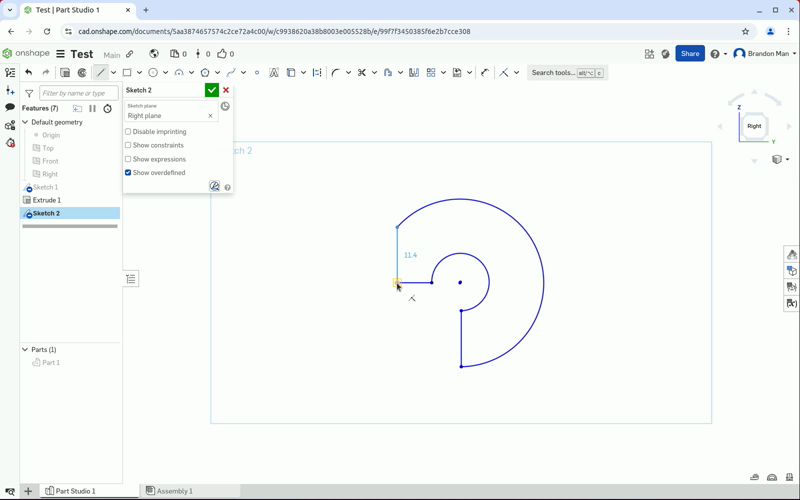
mouse_move(484, 248)
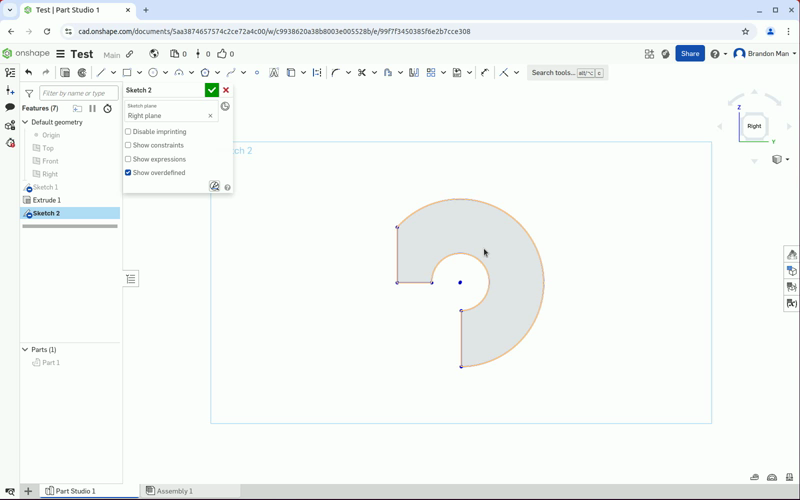
click(484, 248)
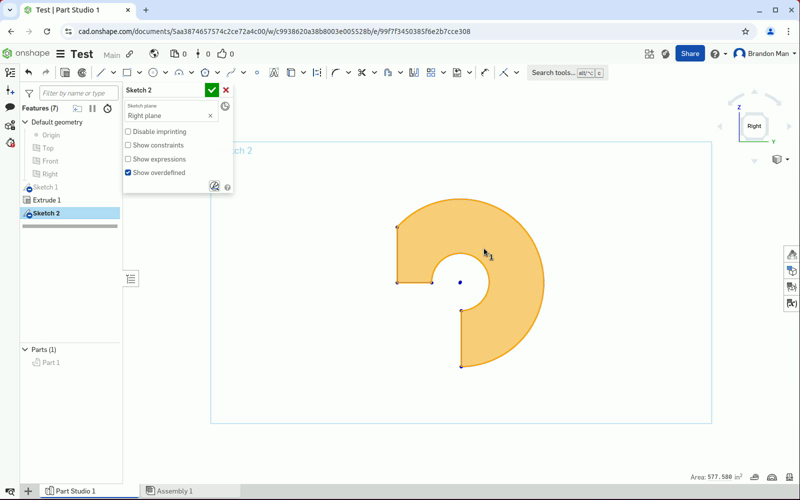
mouse_move(73, 352)
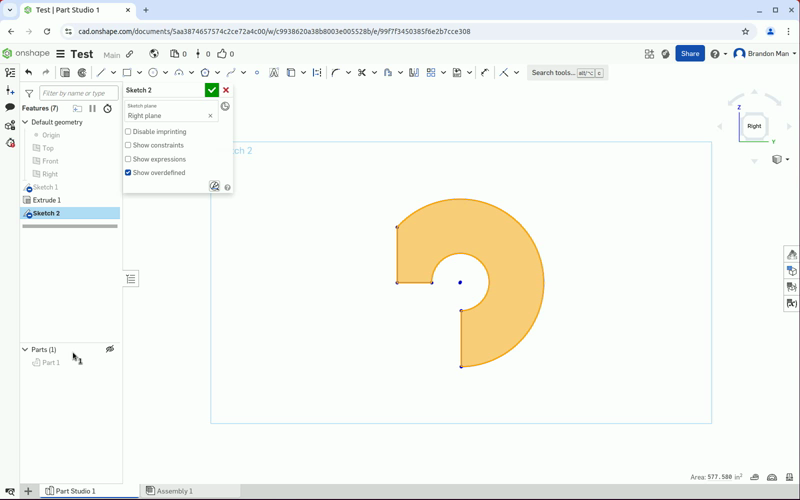
key(shift+y)
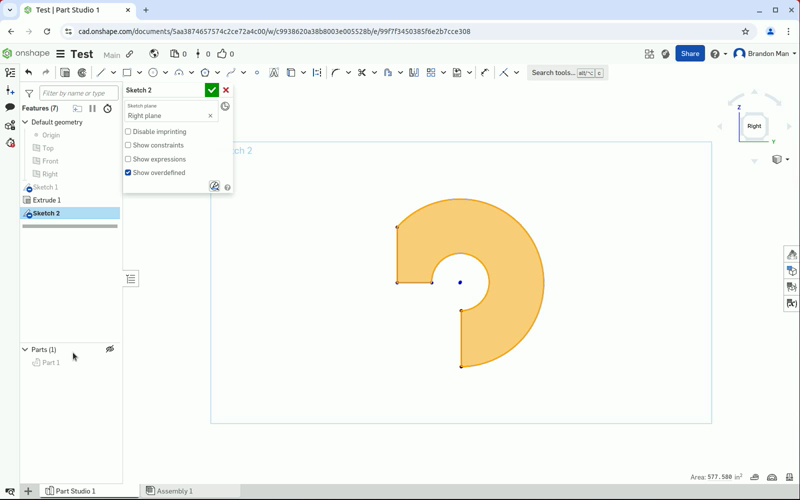
key(shift+e)
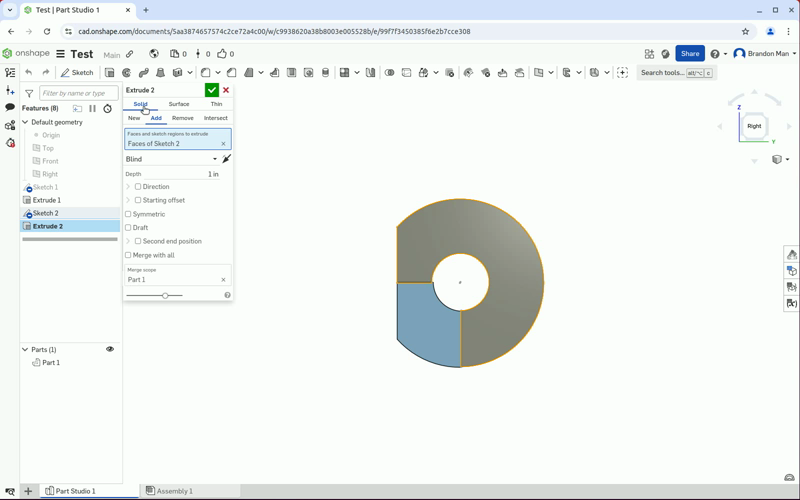
mouse_move(143, 106)
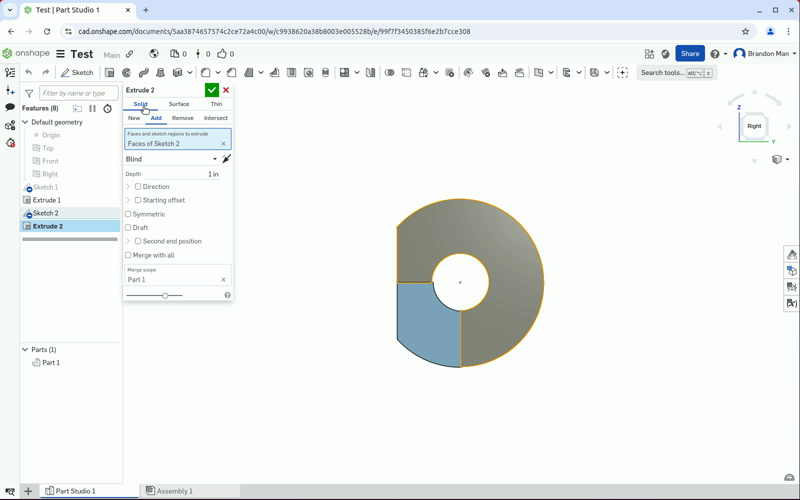
click(143, 106)
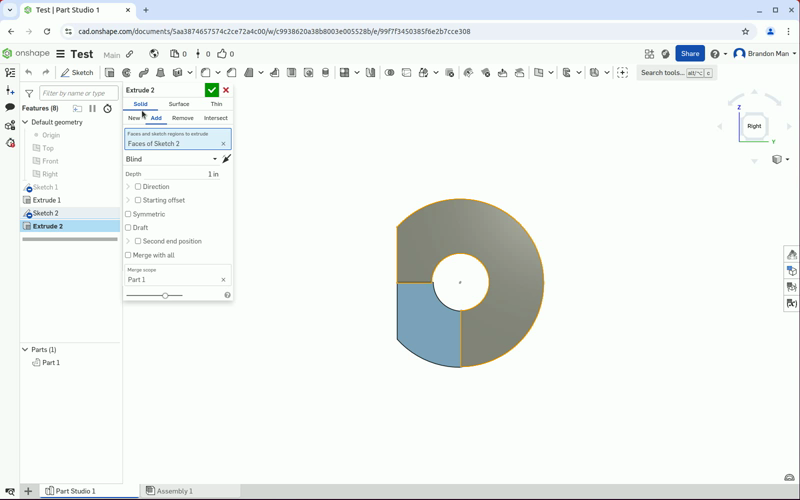
mouse_move(137, 120)
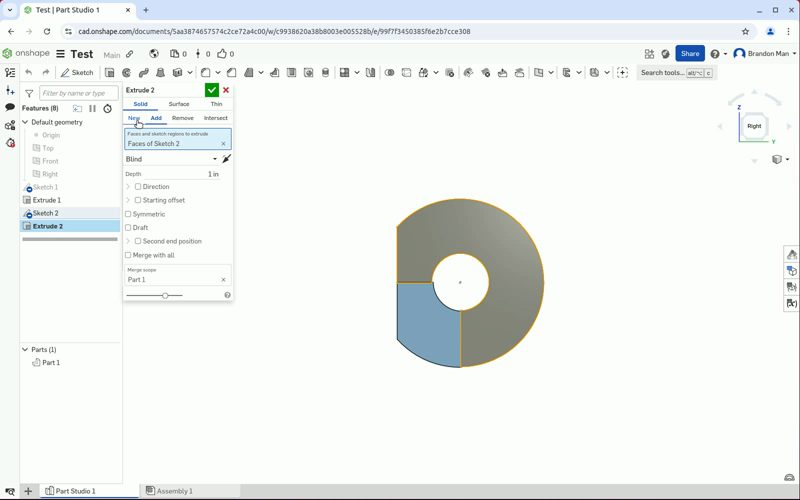
click(137, 120)
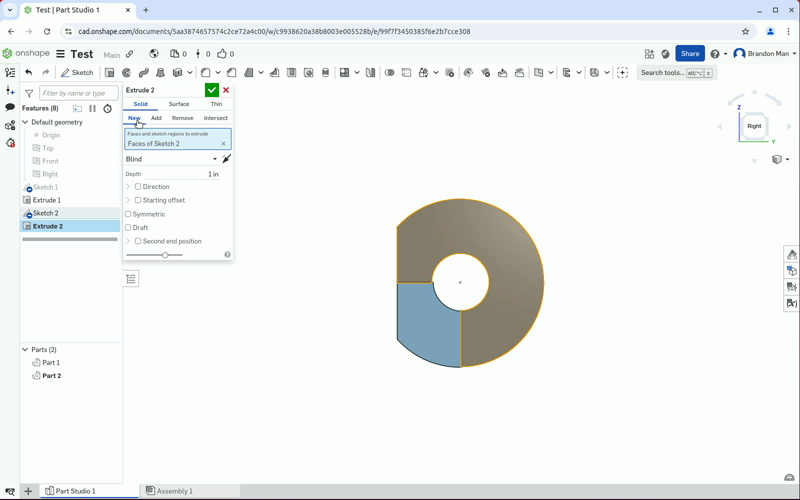
key(tab, 4)
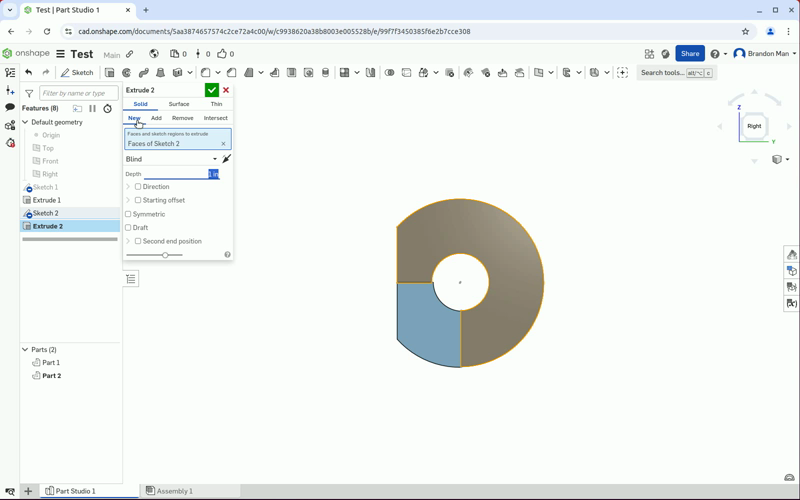
text(23.108)
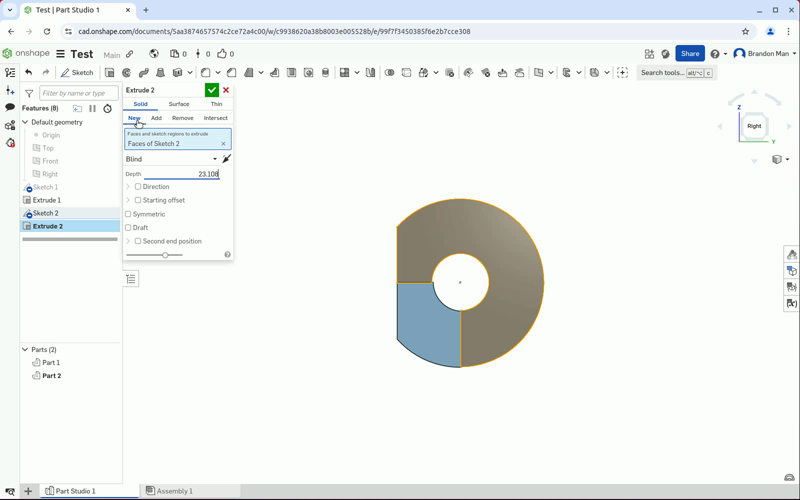
key(enter)
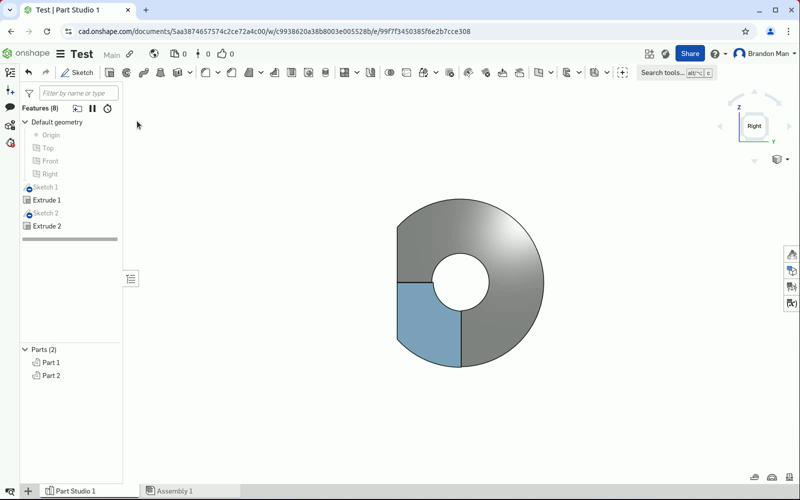
key(shift+h)
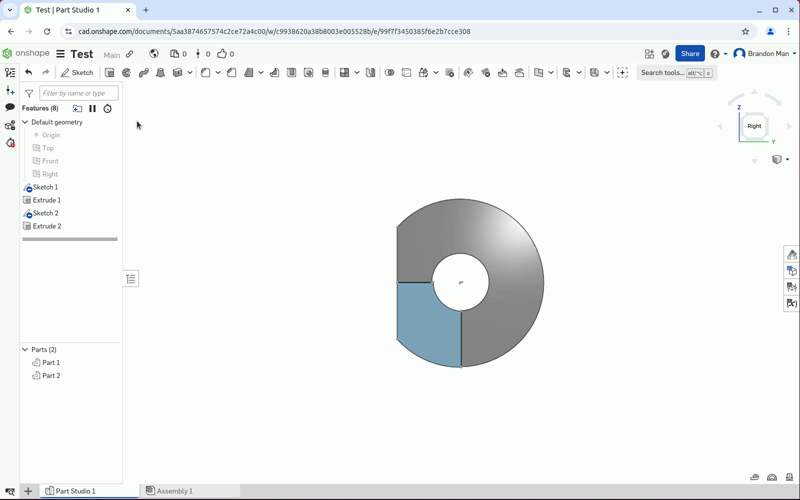
key(shift+h)
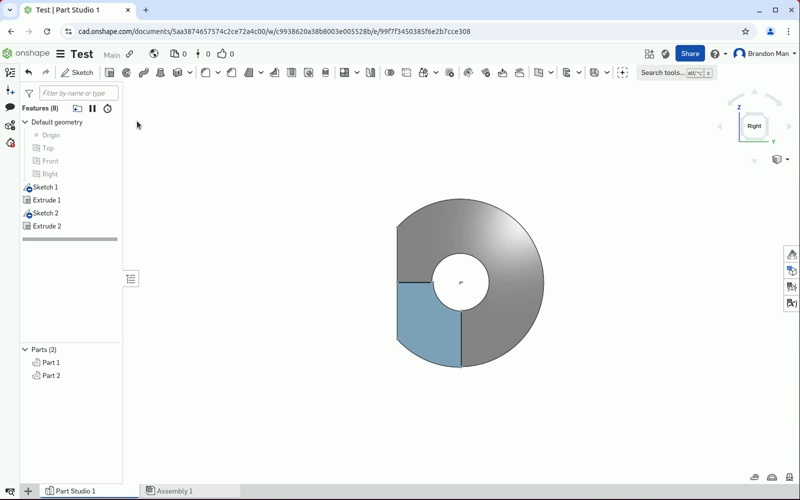
key(shift+7)
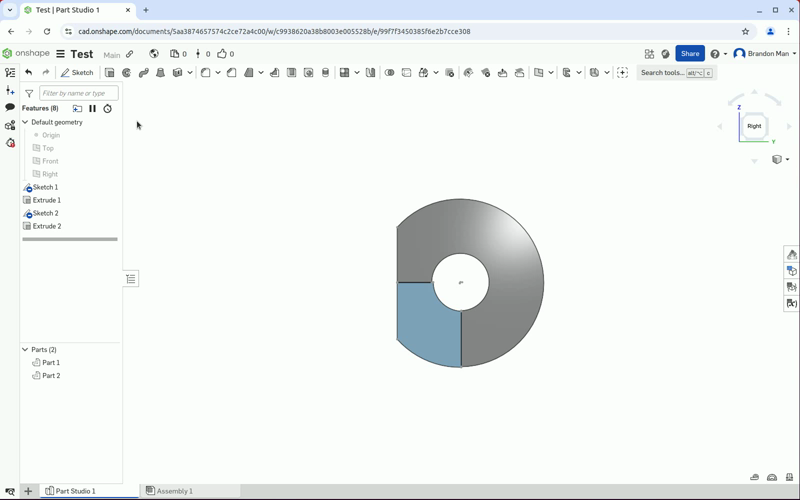
key(right, 2)
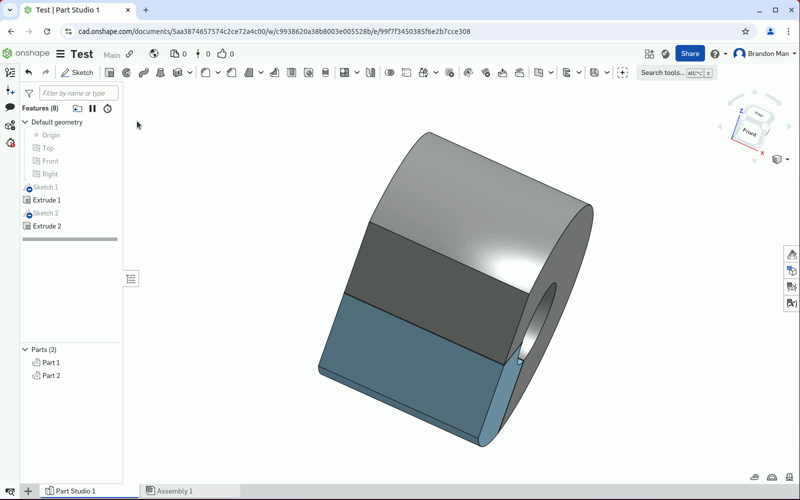
key(down, 2)
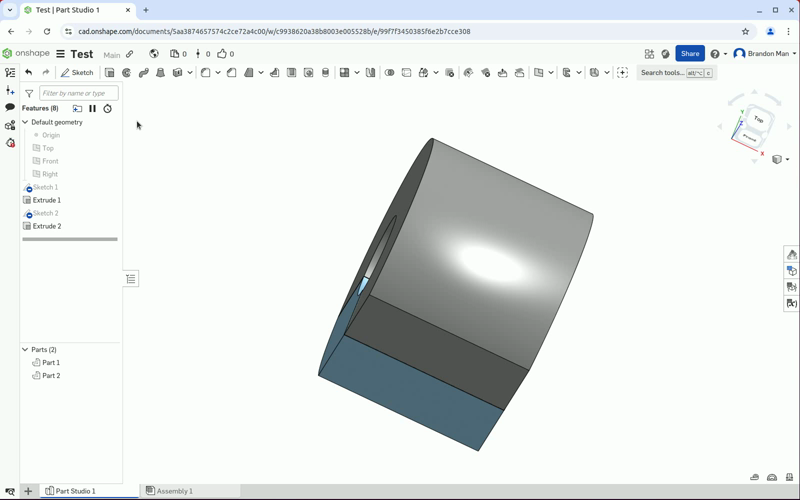
key(up, 2)
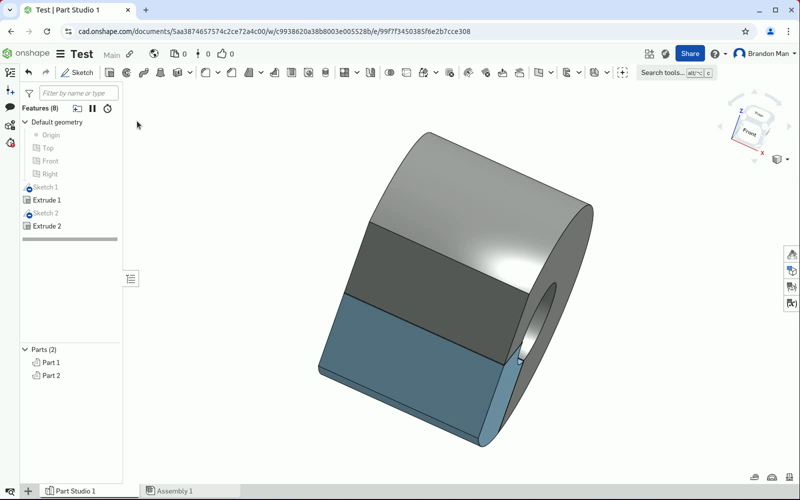
key(left, 2)
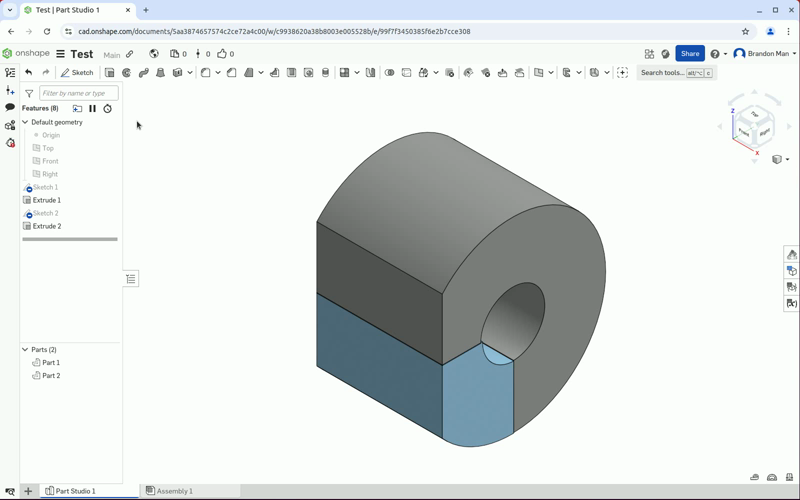
mouse_move(73, 189)
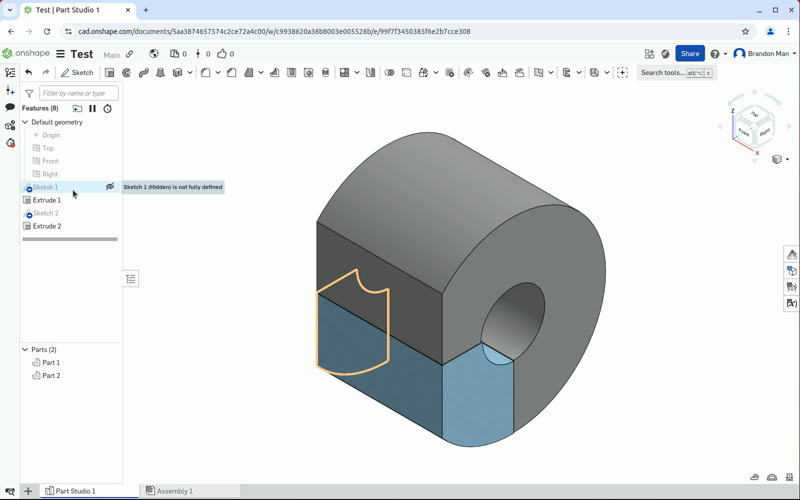
click(73, 189)